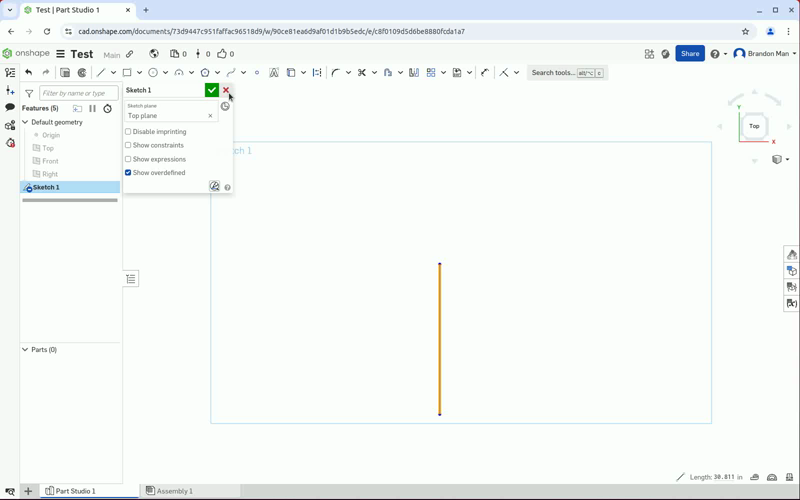
key(shift+h)
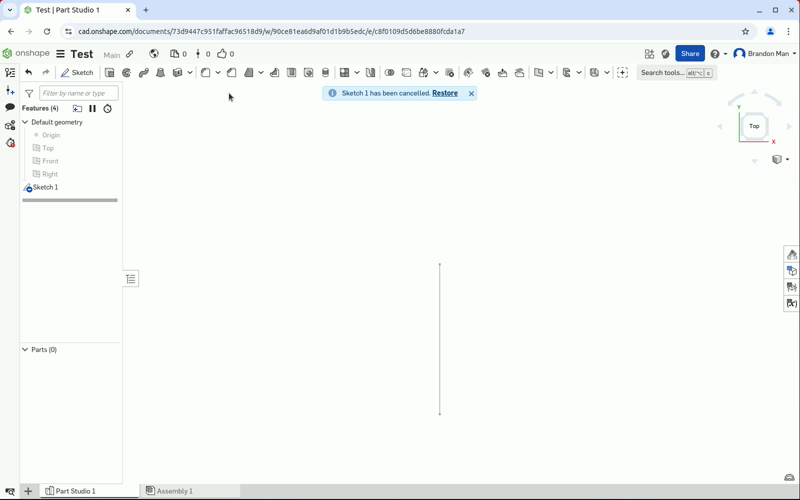
mouse_move(73, 352)
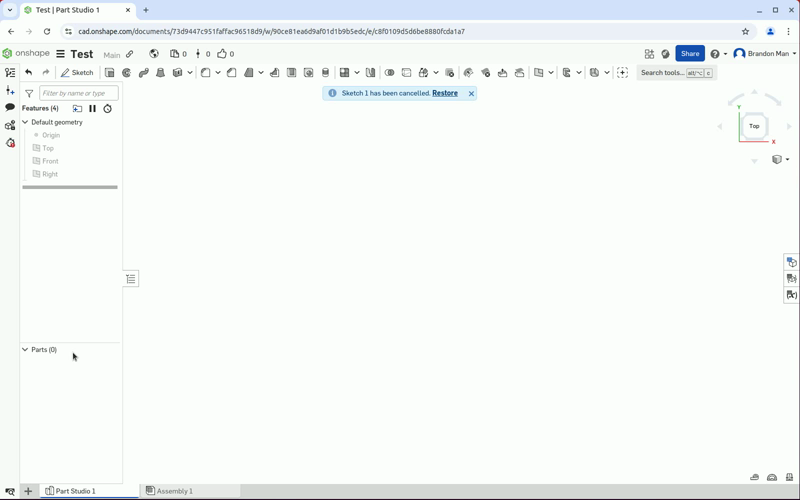
key(y)
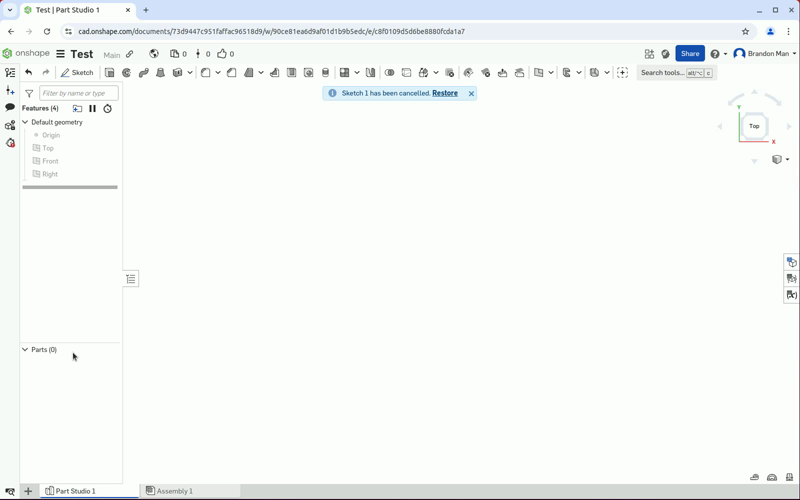
key(shift+p)
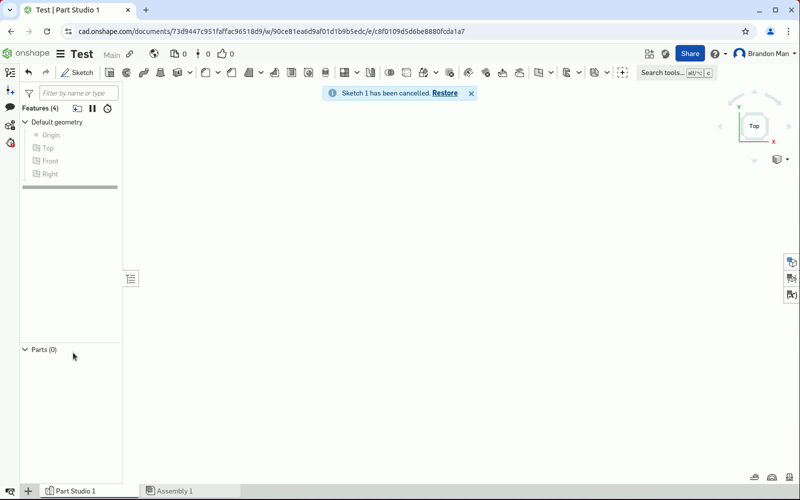
key(space)
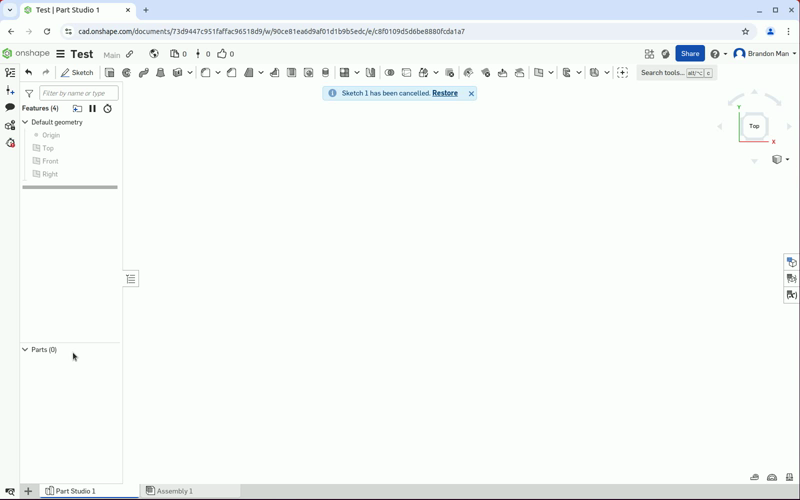
key_down(shift)
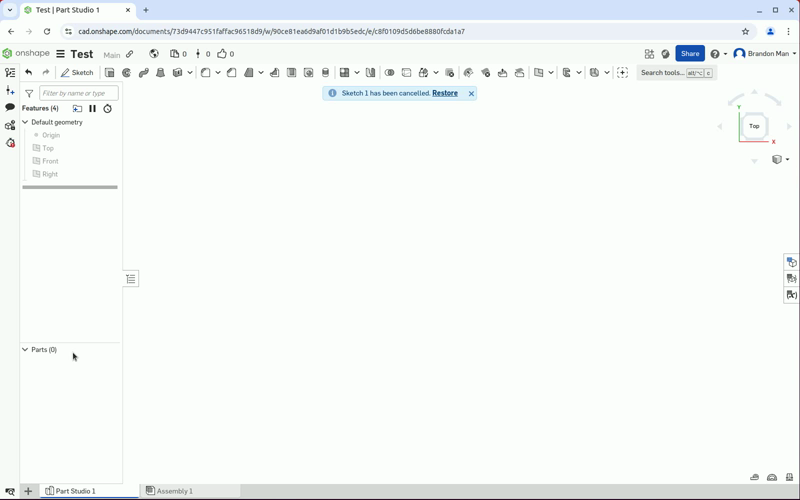
key(up)
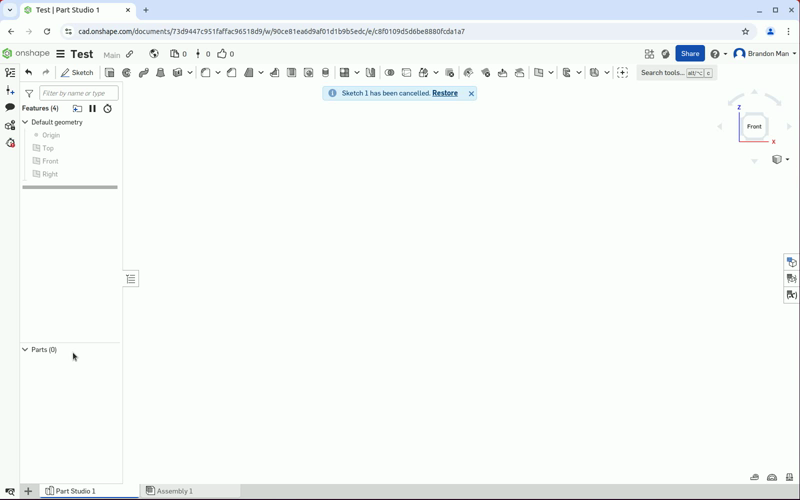
key_up(shift)
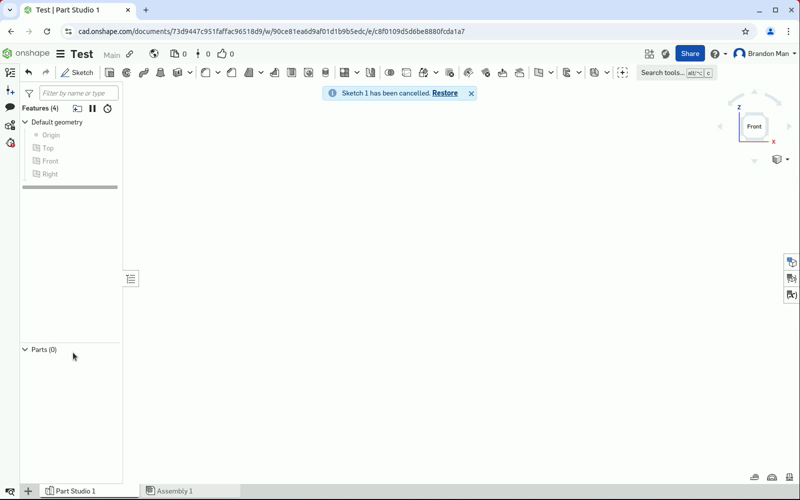
mouse_move(73, 352)
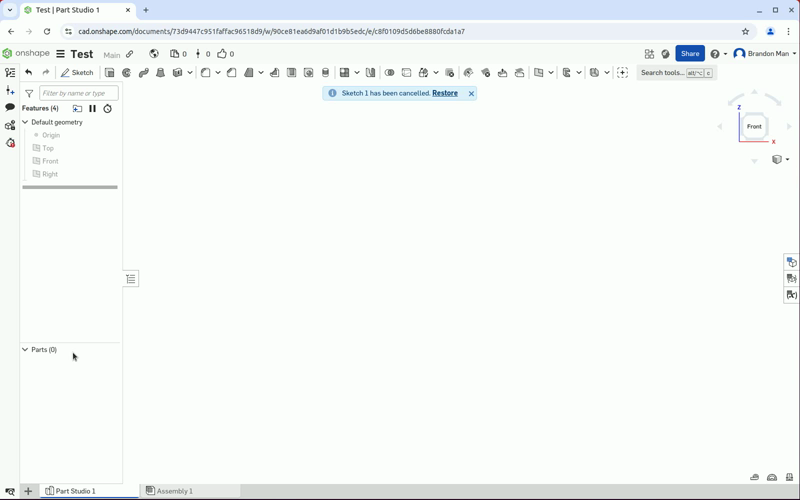
key(shift+y)
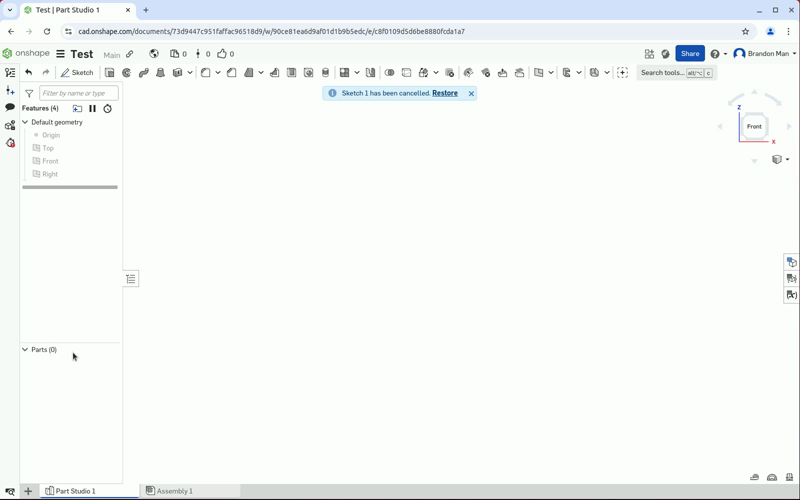
key(shift+s)
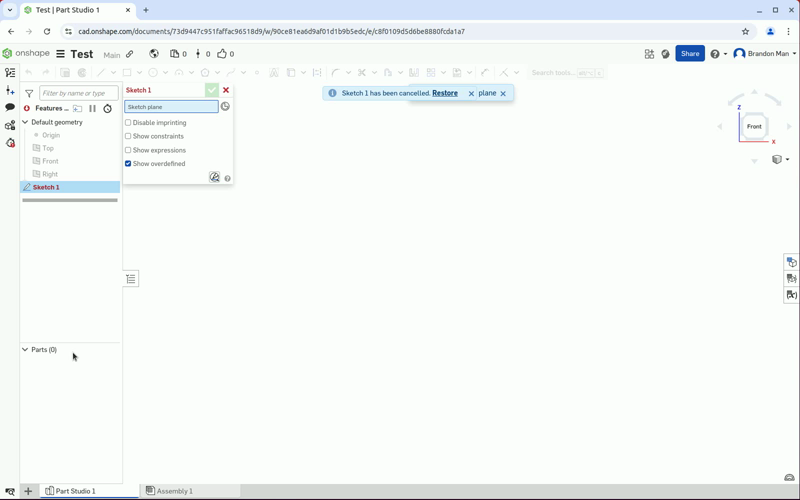
mouse_move(73, 163)
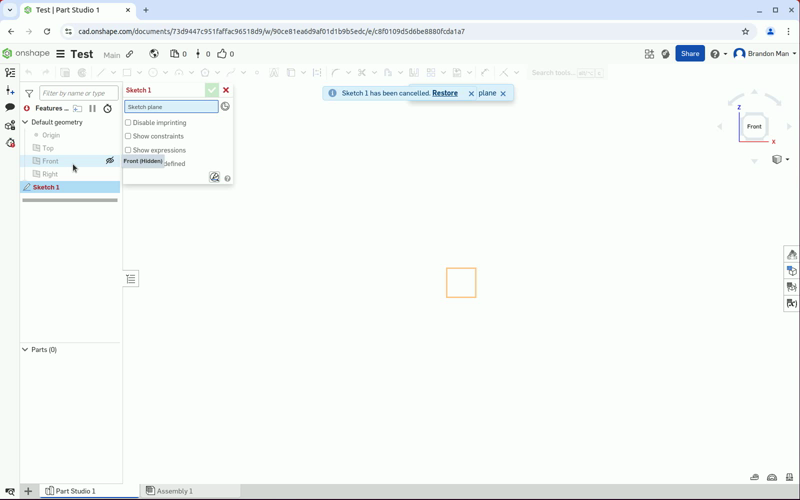
click(73, 163)
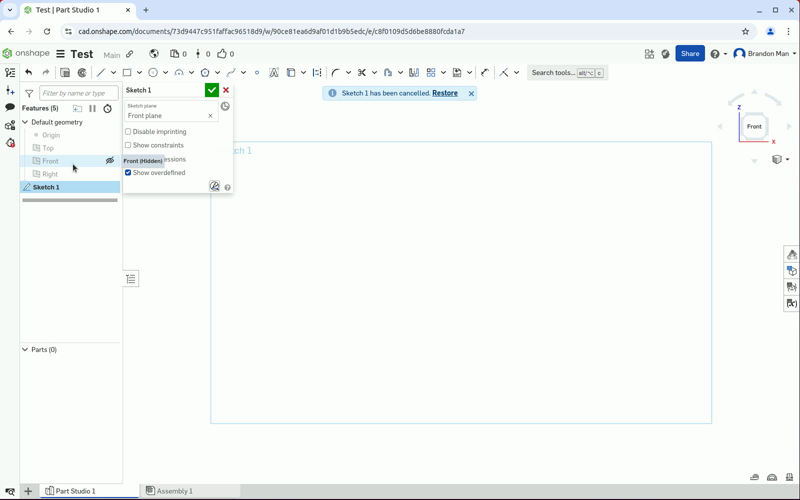
mouse_move(73, 352)
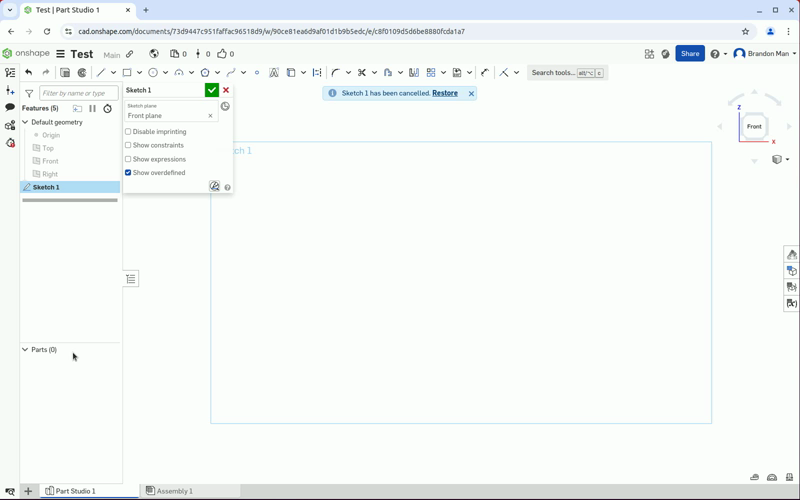
key(y)
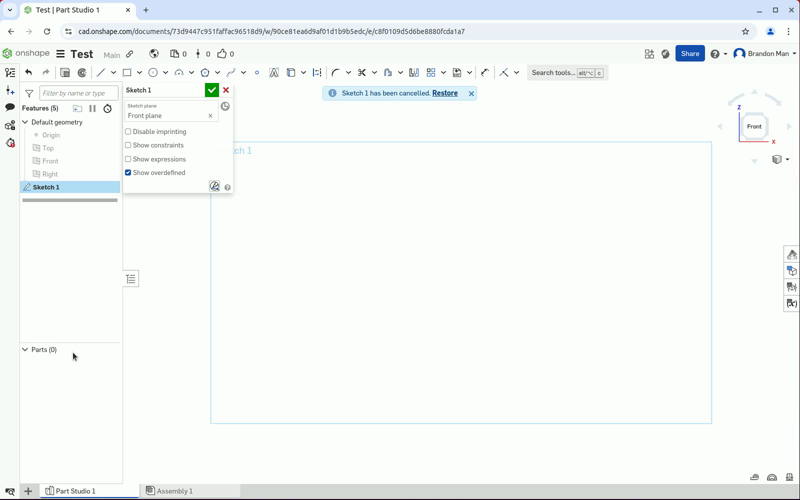
key(l)
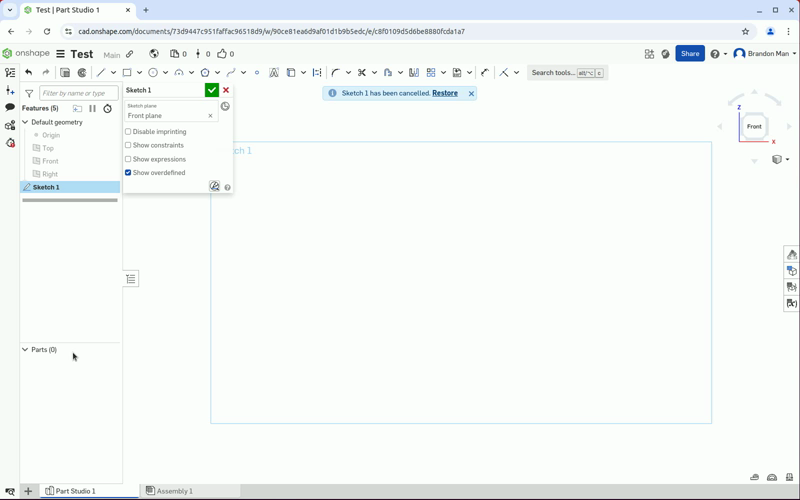
key_down(shift)
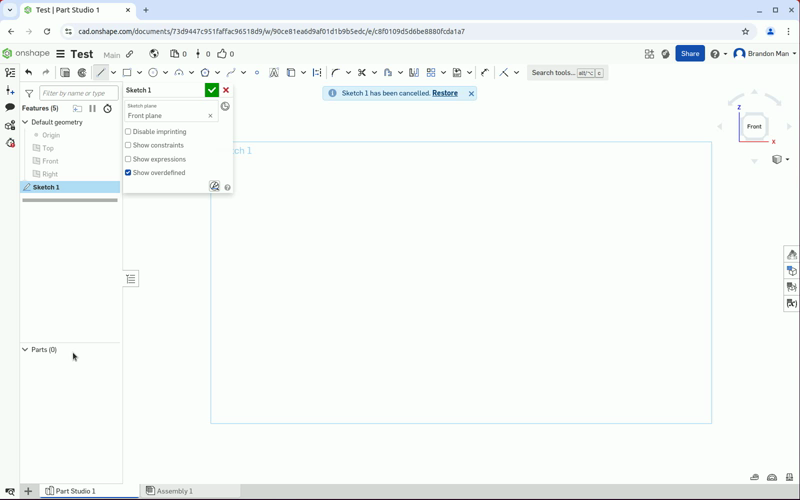
mouse_move(489, 282)
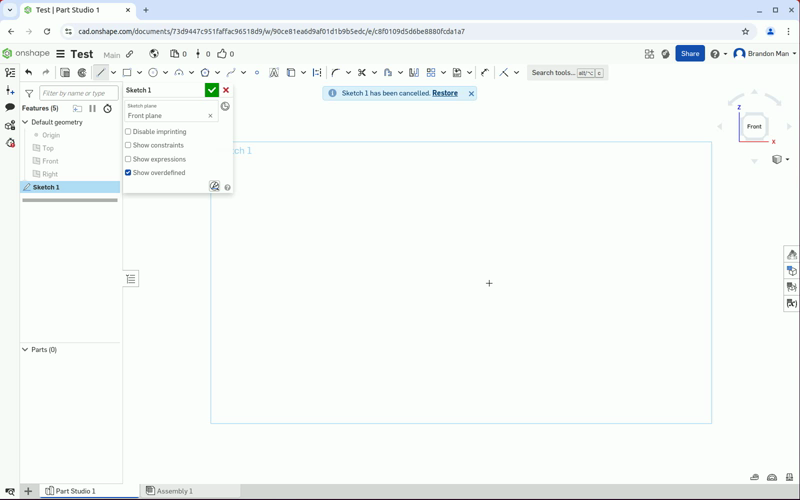
click(489, 282)
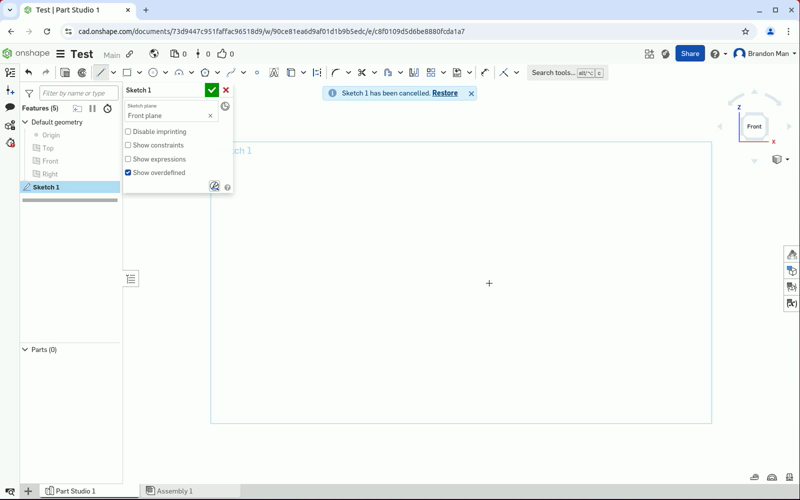
key_up(shift)
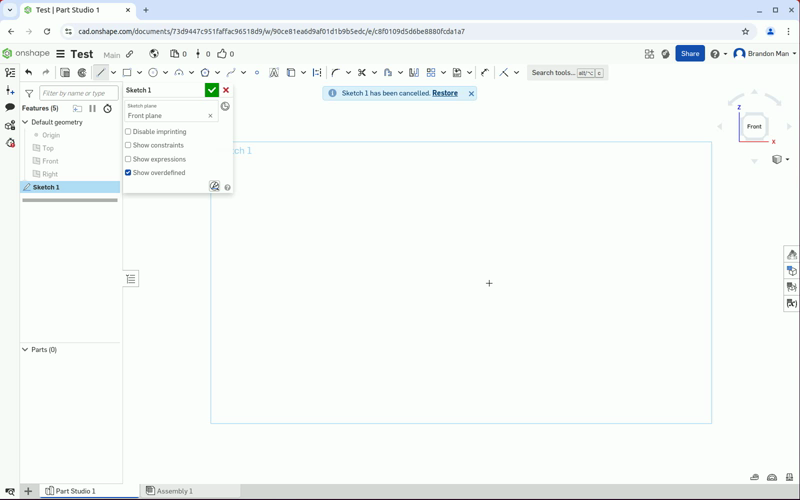
key_down(shift)
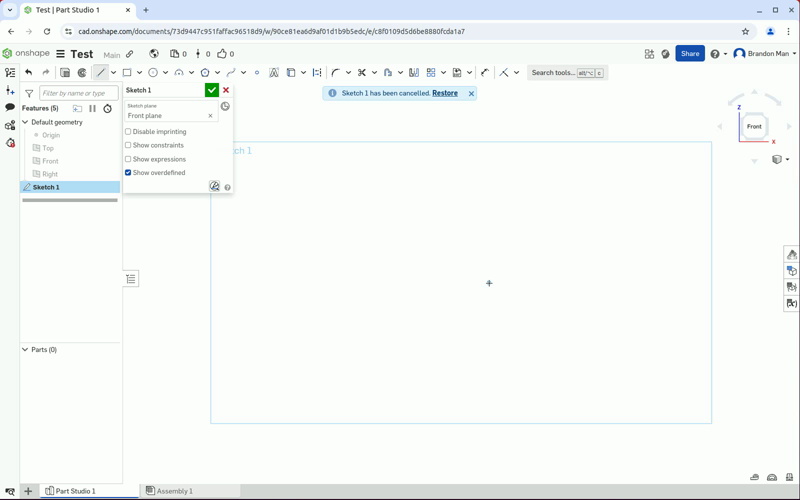
mouse_move(573, 282)
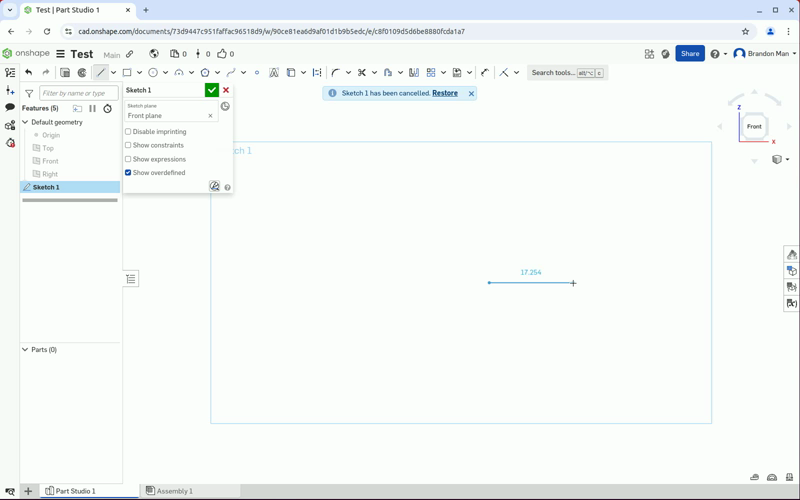
click(573, 282)
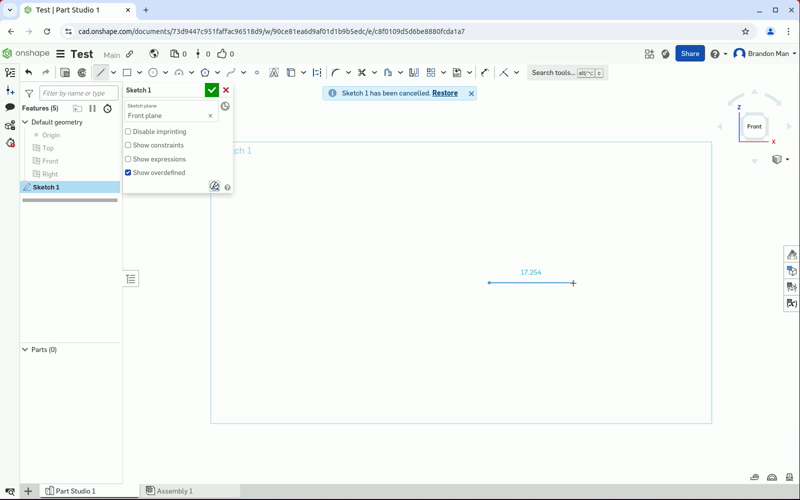
key_up(shift)
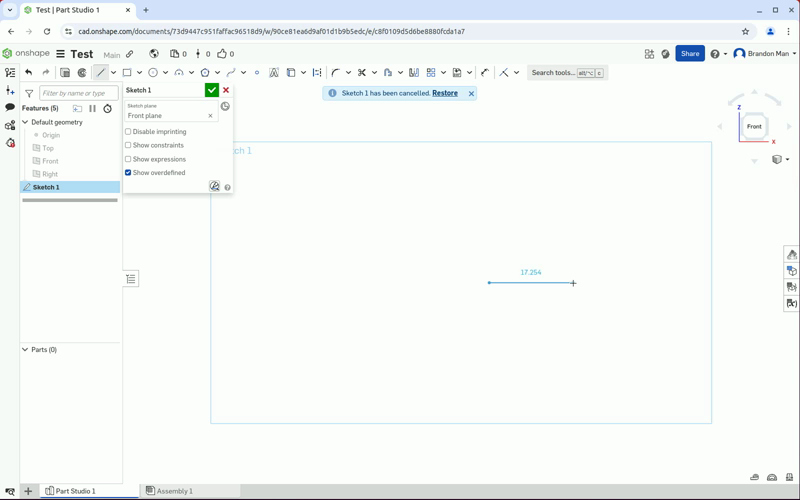
key_down(shift)
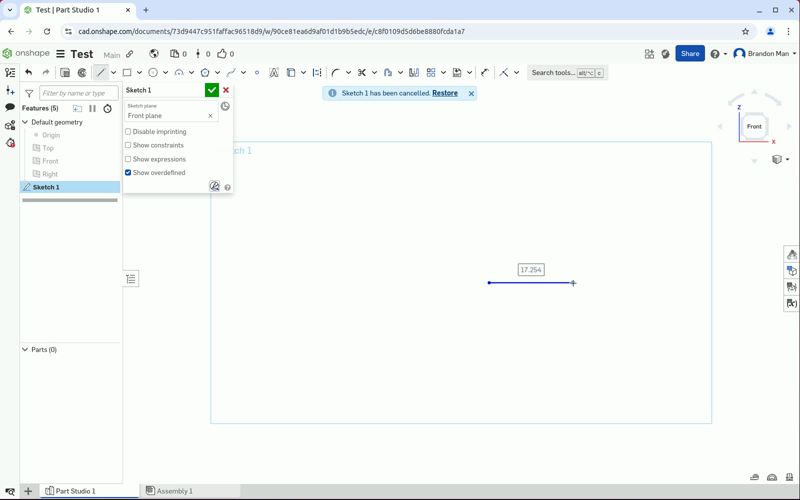
mouse_move(589, 282)
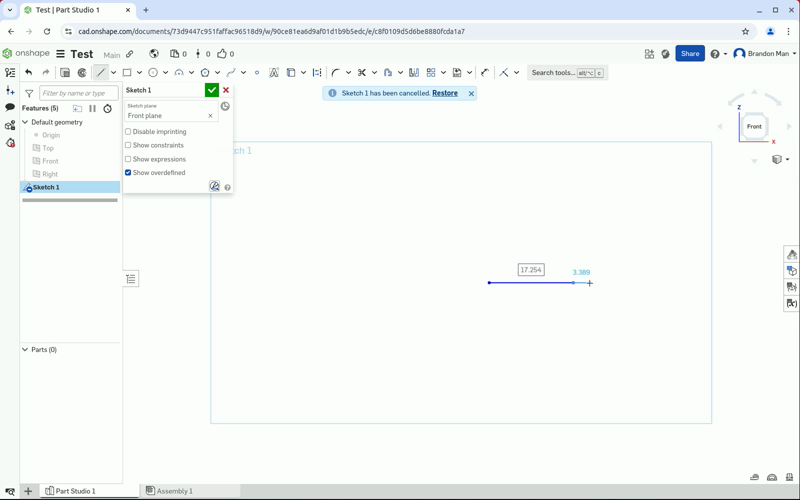
mouse_move(573, 226)
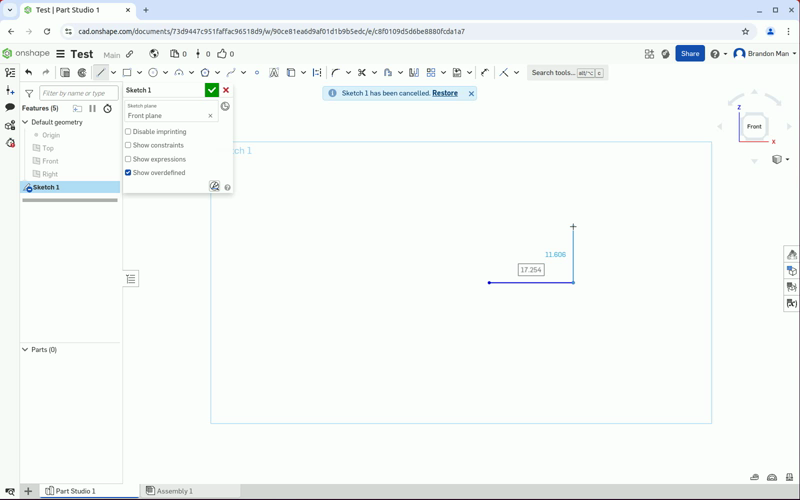
click(573, 226)
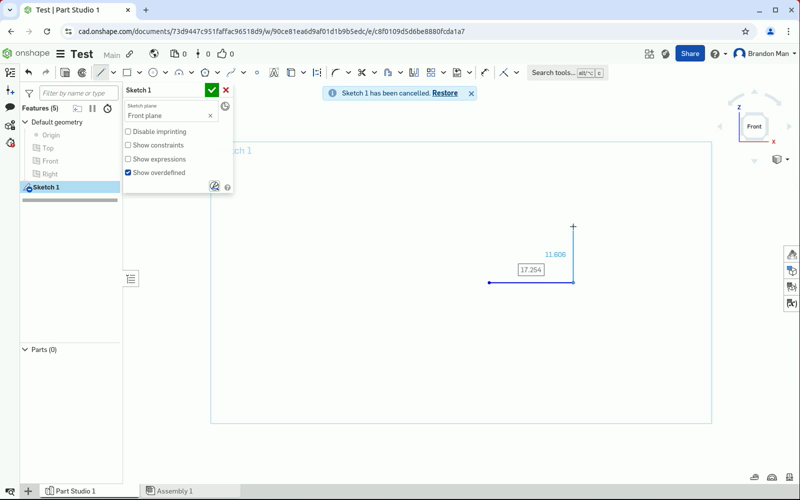
key_up(shift)
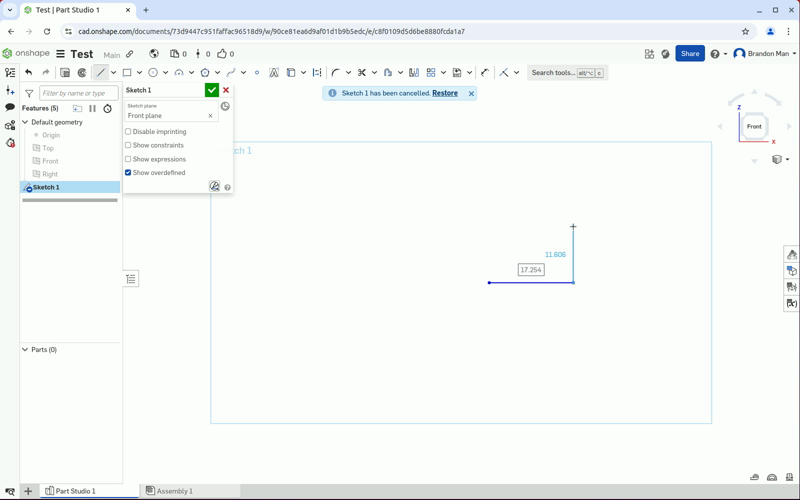
key_down(shift)
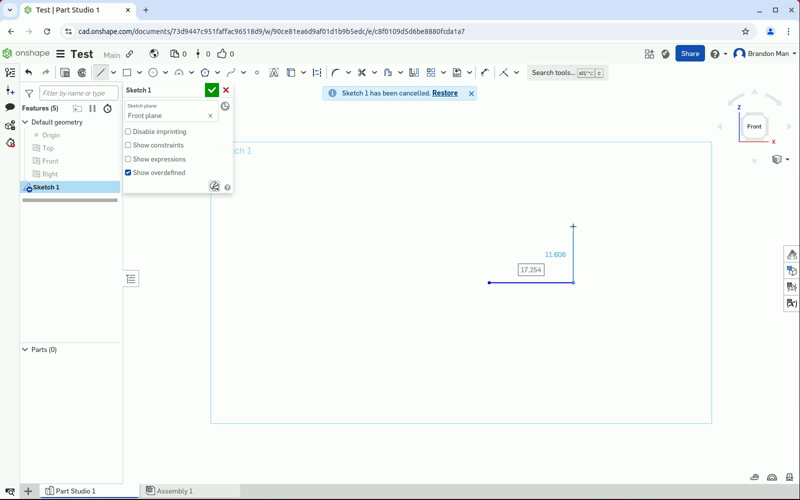
mouse_move(517, 170)
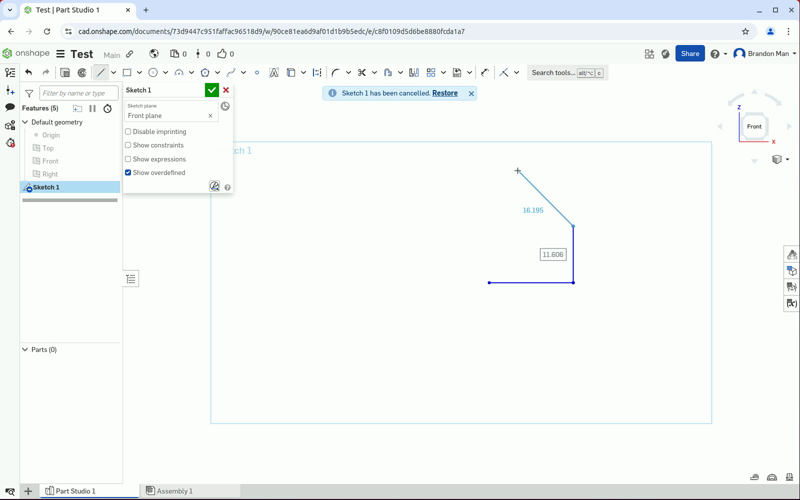
click(517, 170)
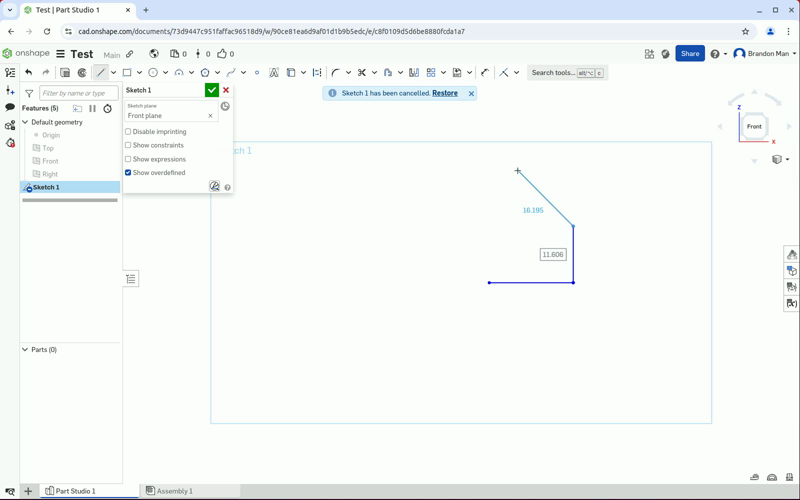
key_up(shift)
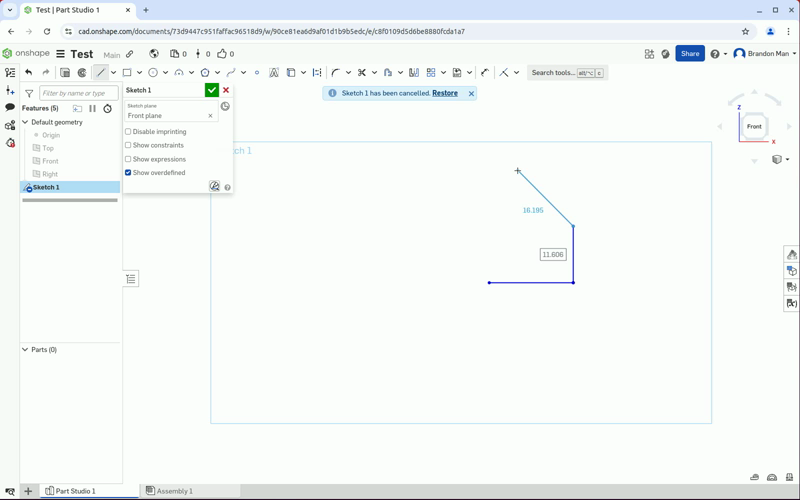
key_down(shift)
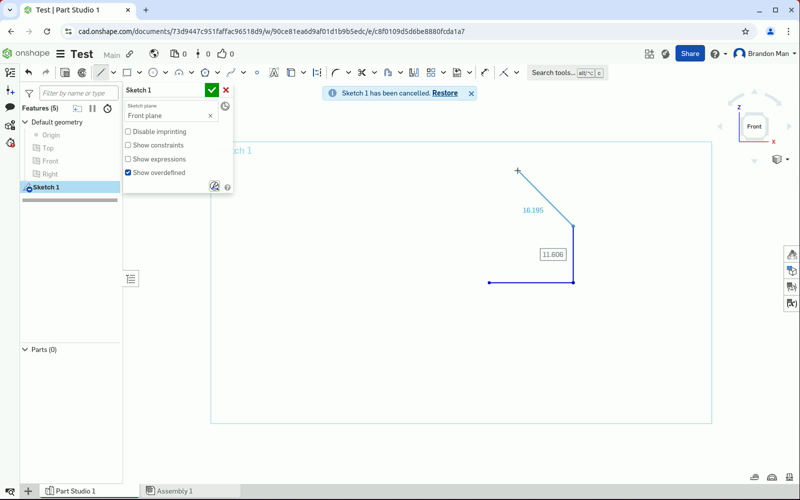
mouse_move(547, 170)
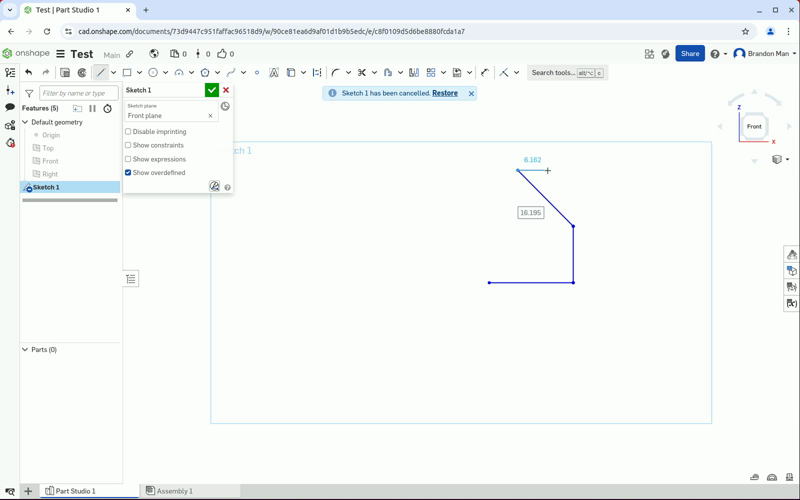
mouse_move(489, 170)
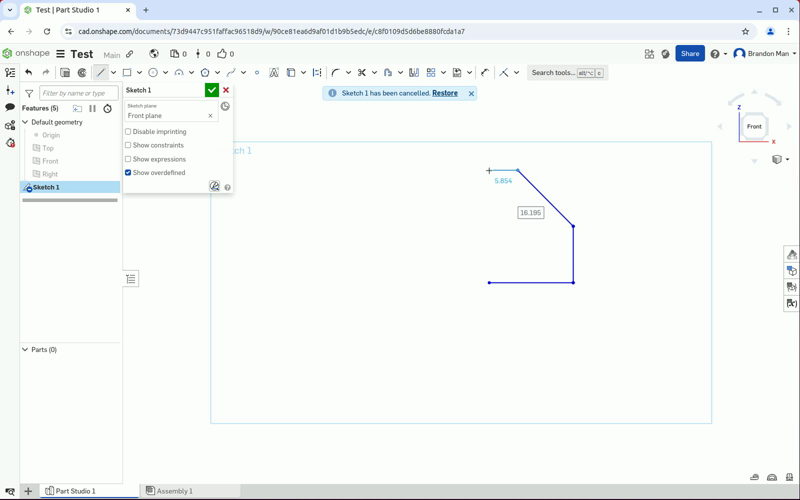
click(489, 170)
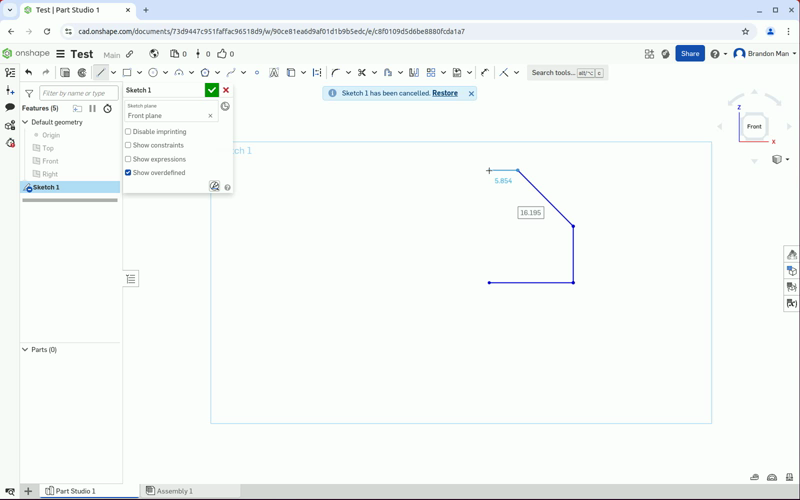
key_up(shift)
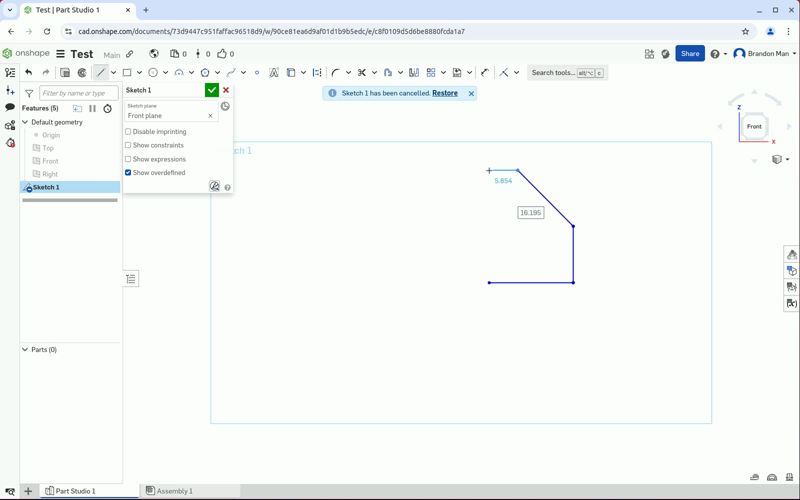
key_down(shift)
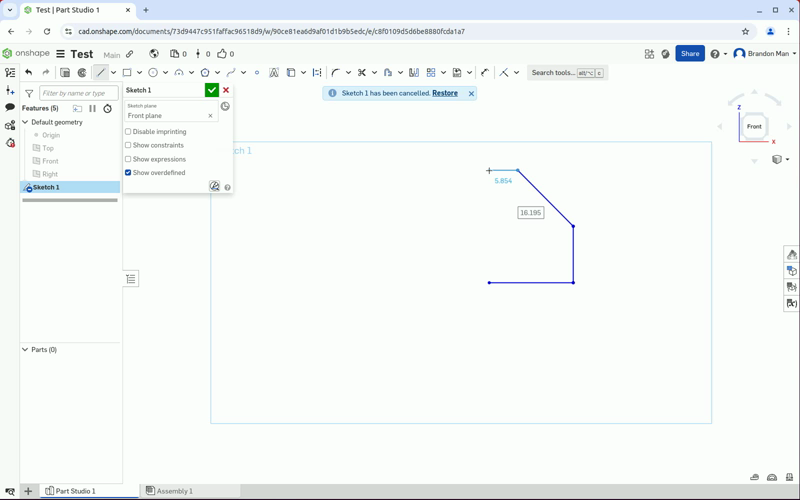
mouse_move(489, 282)
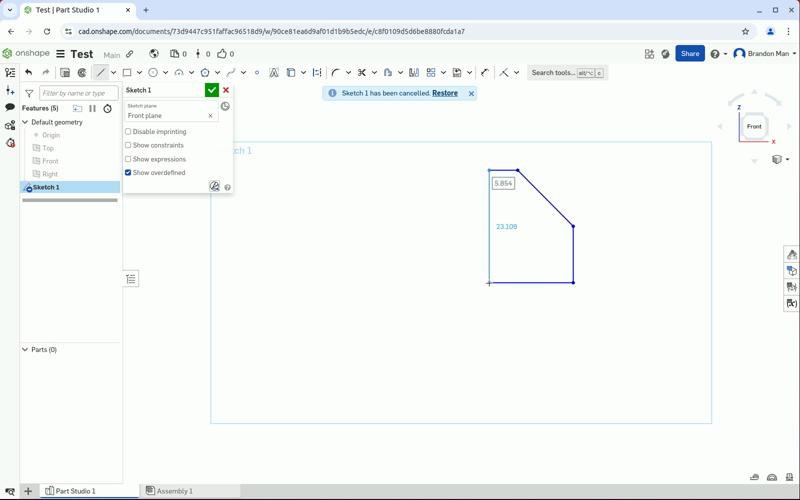
key_up(shift)
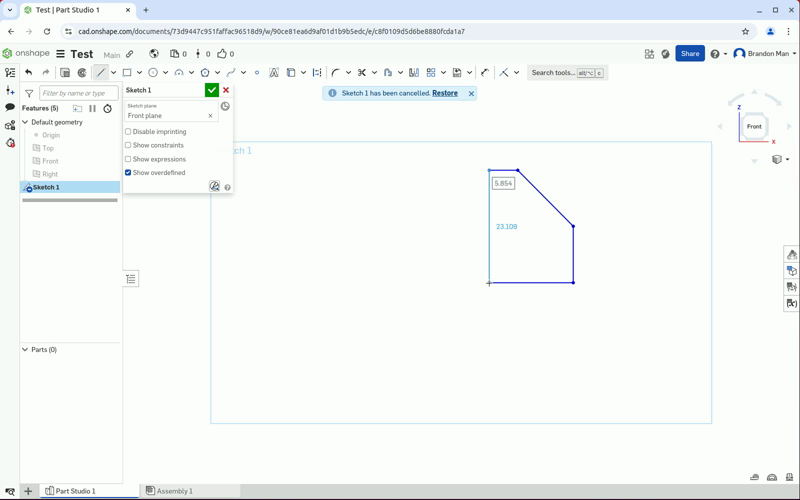
click(489, 282)
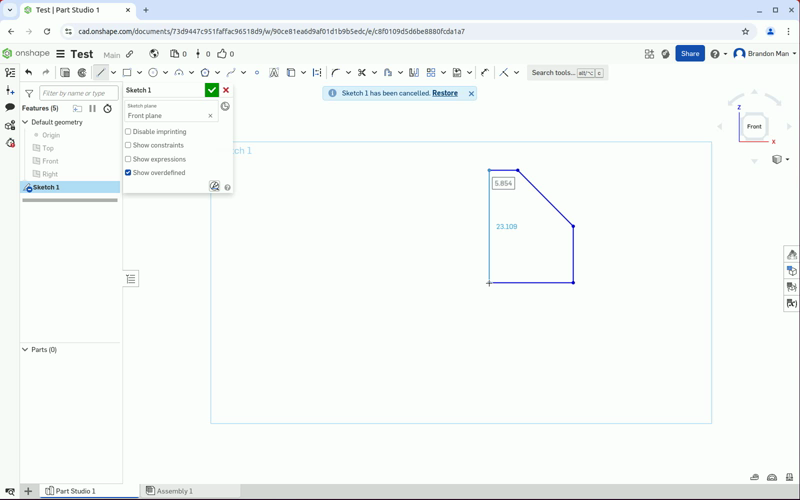
key(esc)
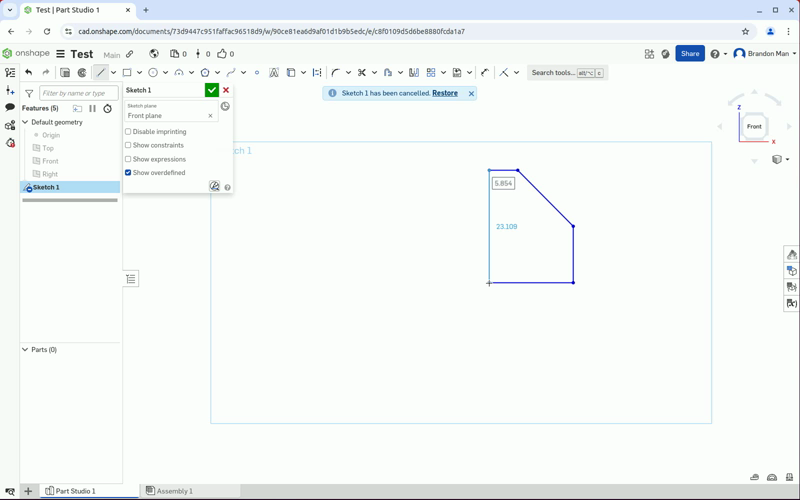
mouse_move(539, 230)
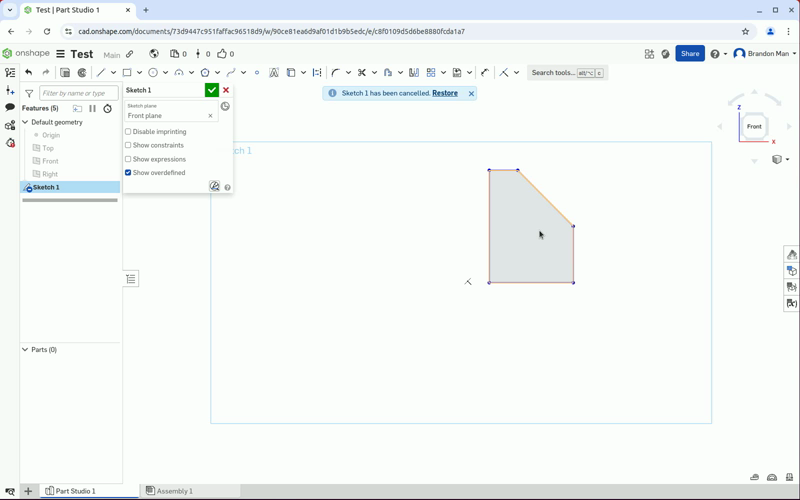
click(539, 230)
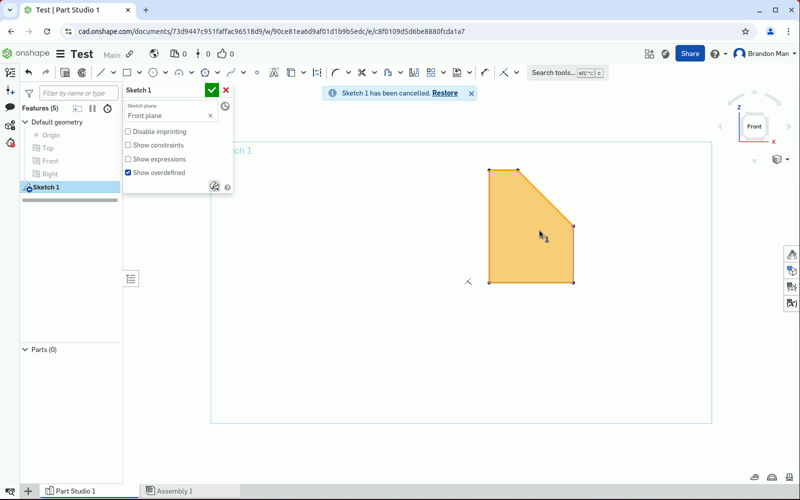
mouse_move(73, 352)
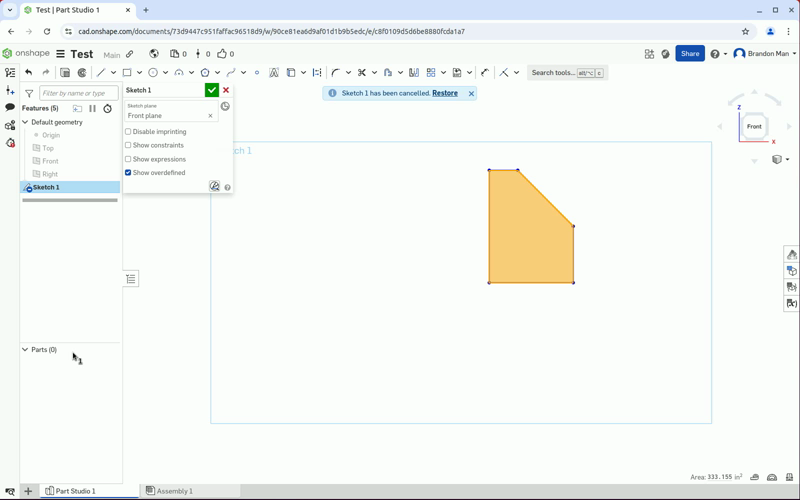
key(shift+y)
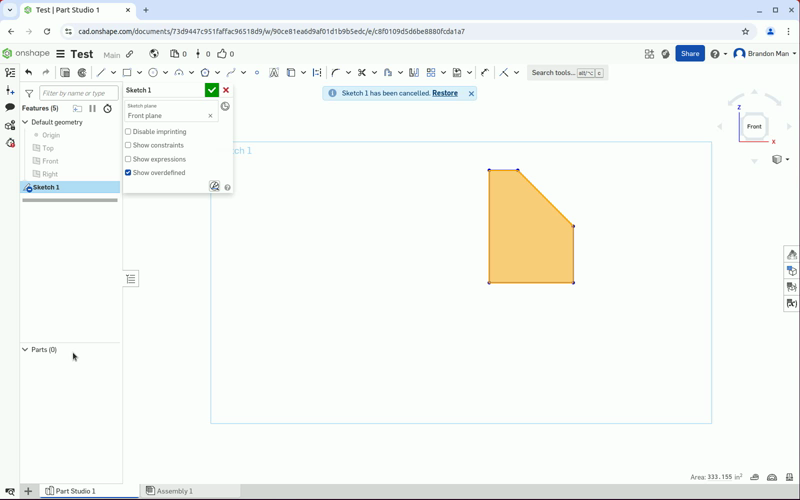
key(shift+e)
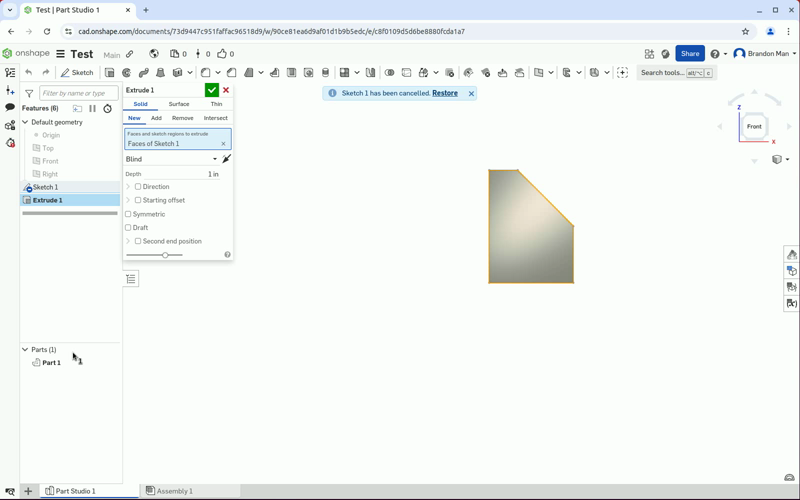
mouse_move(143, 106)
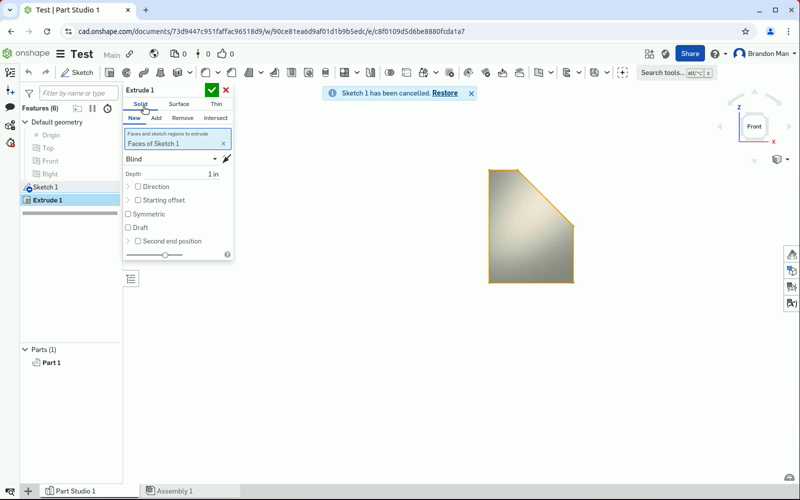
click(143, 106)
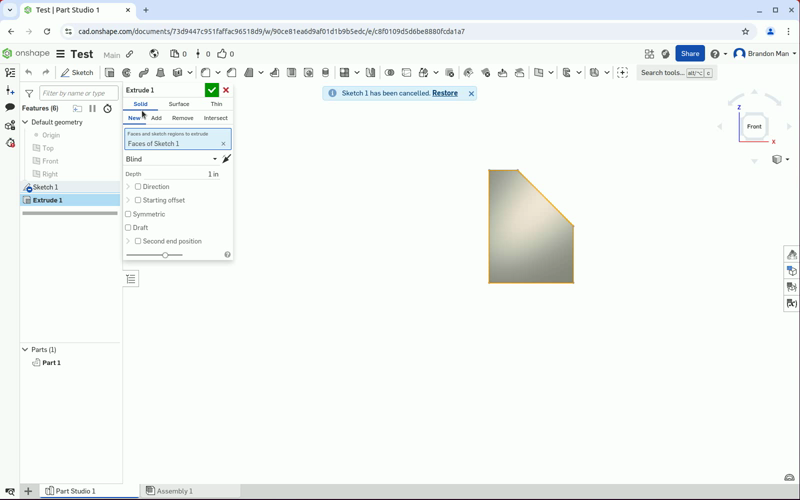
mouse_move(137, 120)
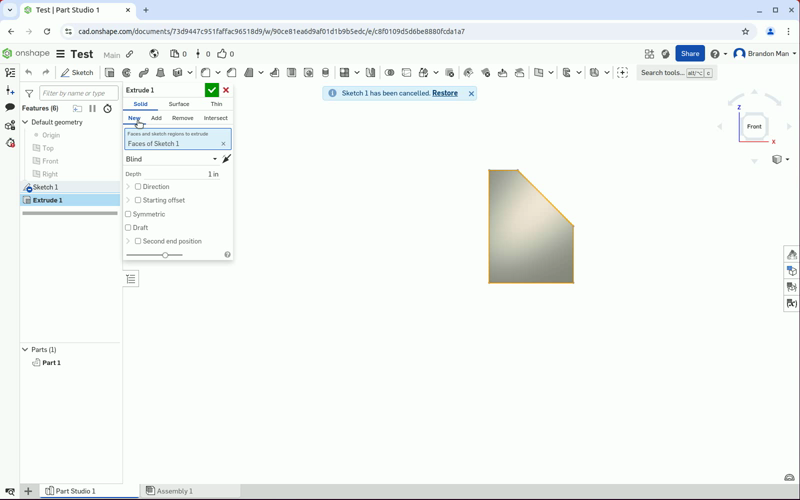
click(137, 120)
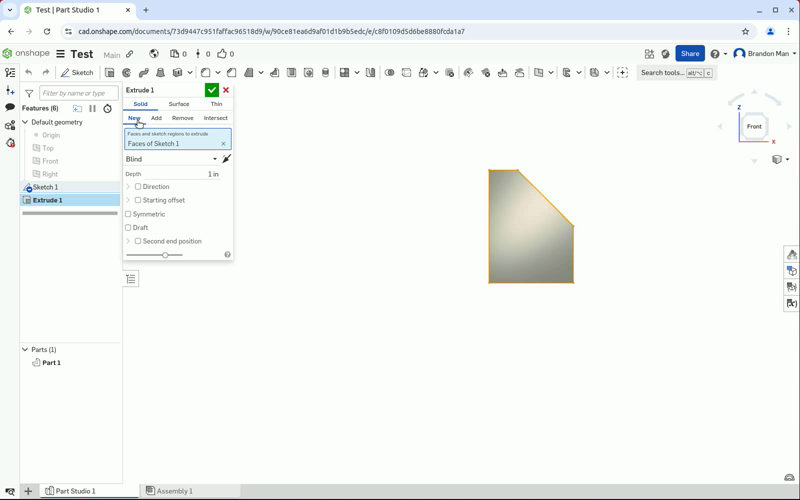
key(tab, 4)
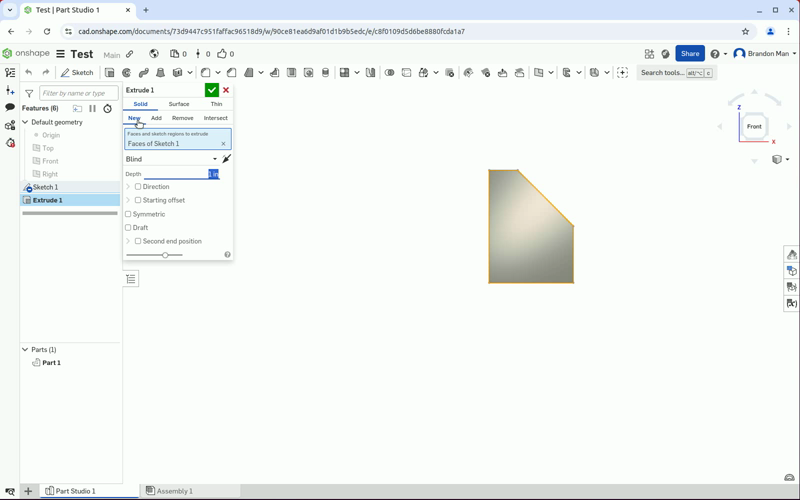
text(23.108)
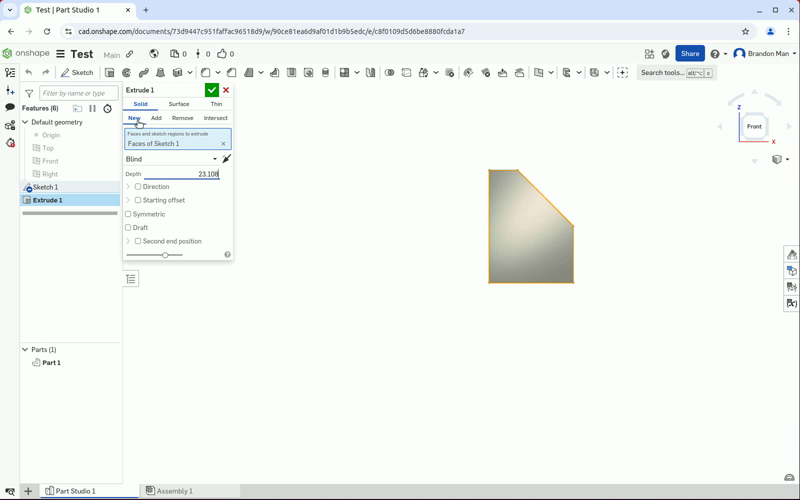
key(tab, 3)
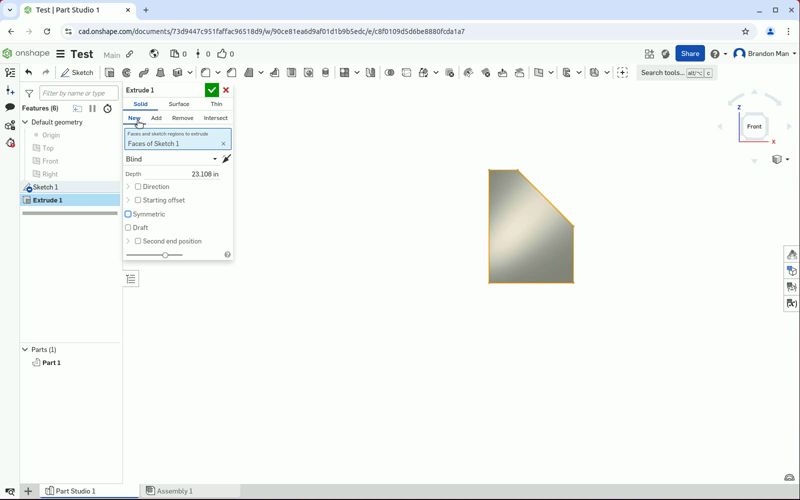
key(space)
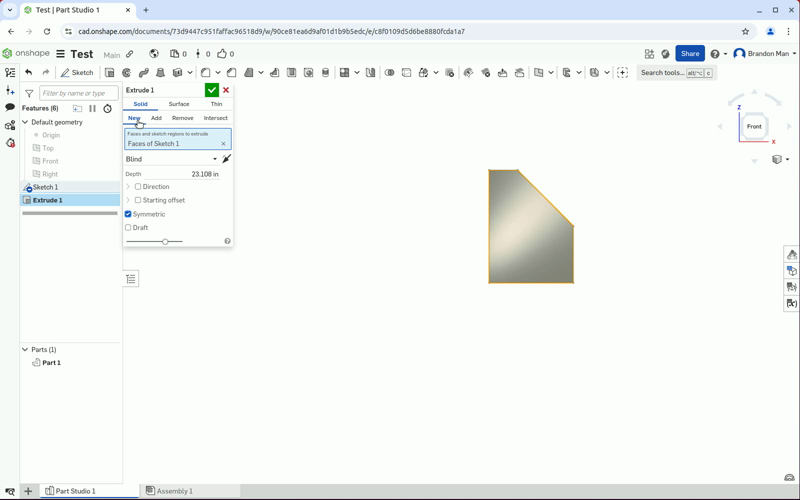
key(enter)
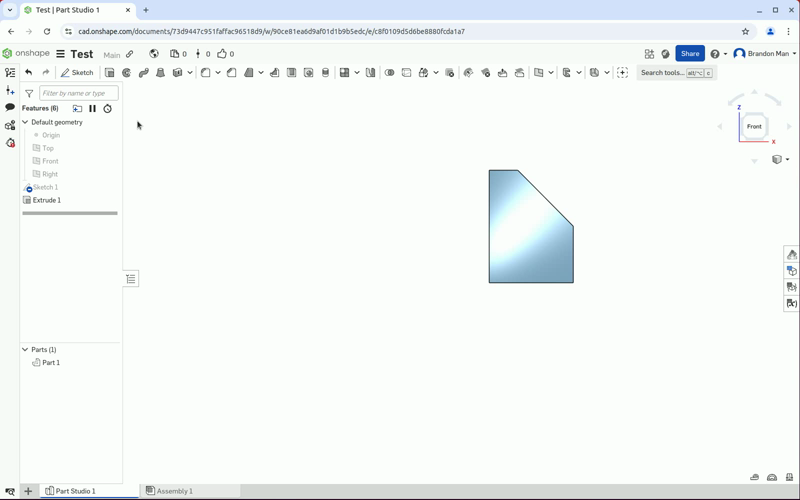
key(shift+h)
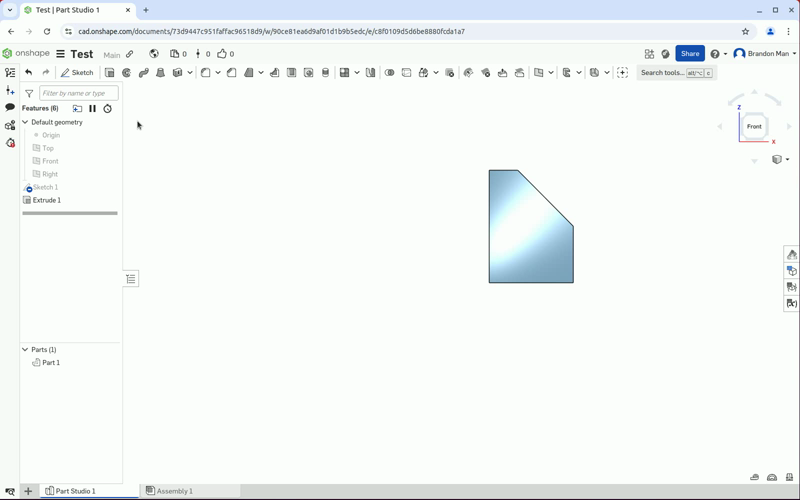
key(shift+h)
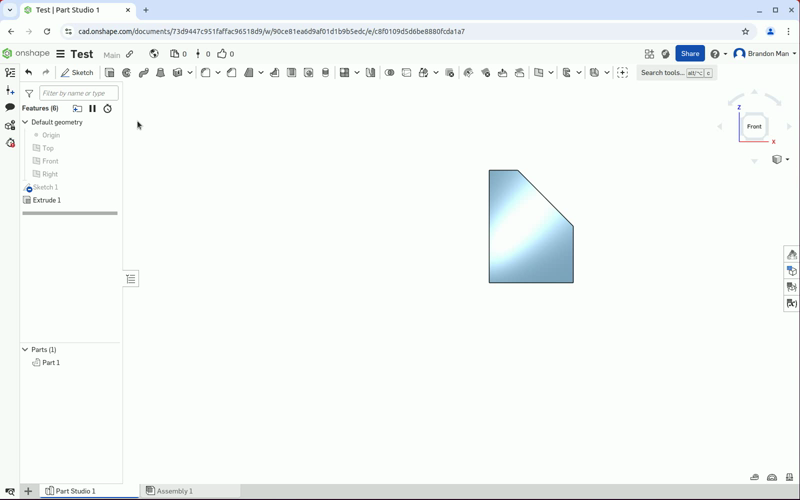
mouse_move(73, 189)
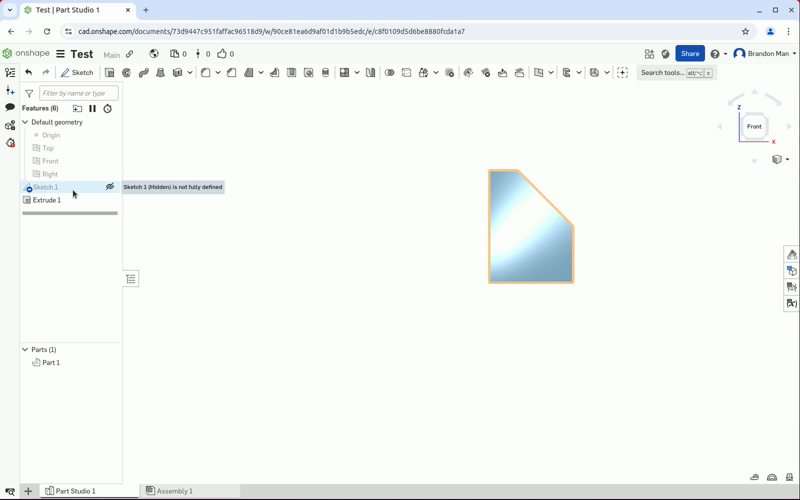
click(73, 189)
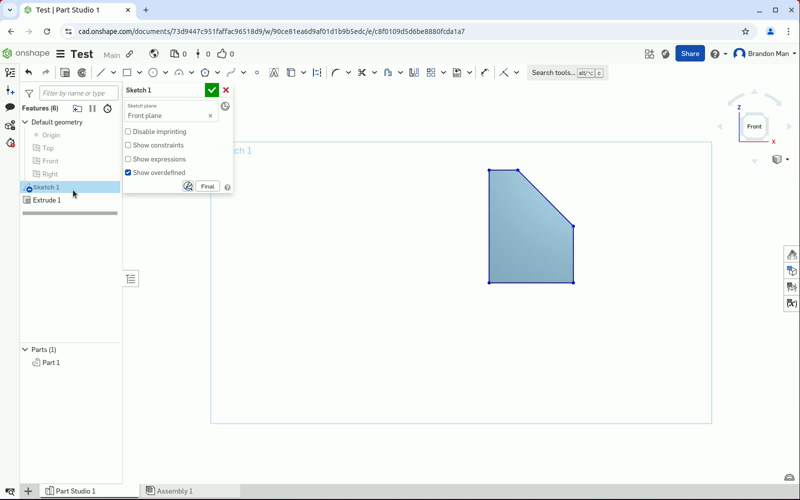
mouse_move(229, 92)
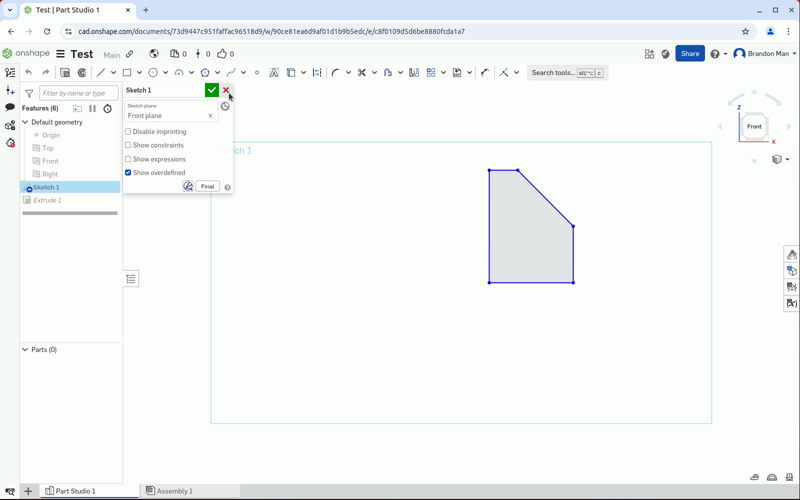
click(229, 92)
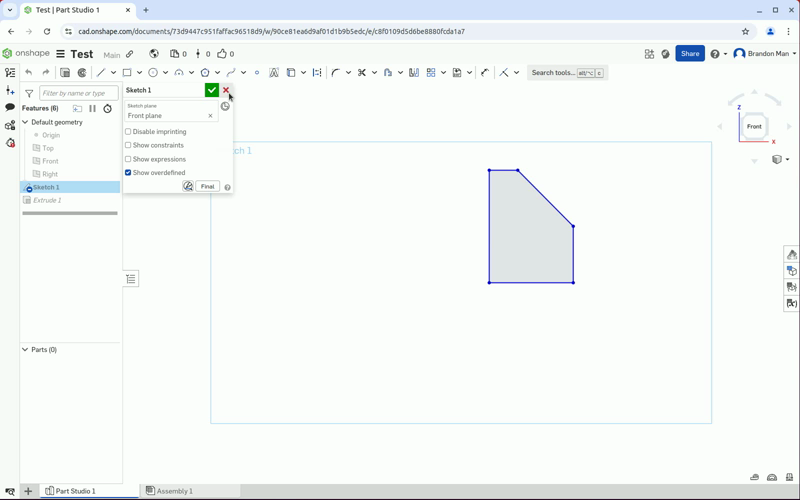
key(shift+s)
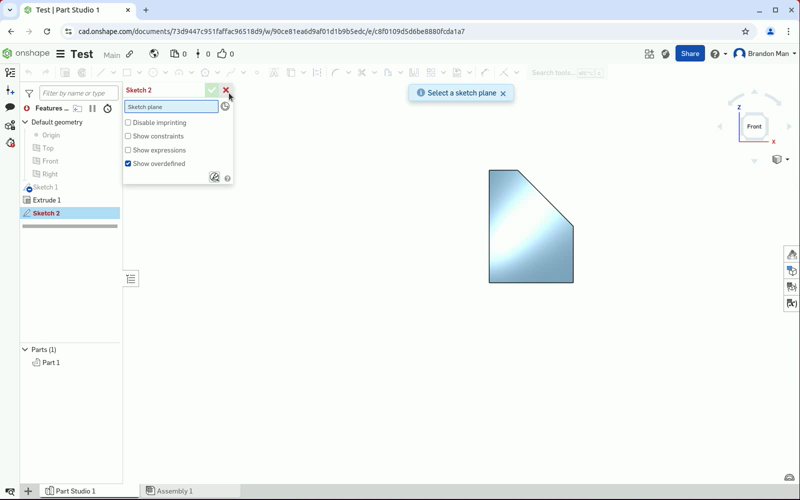
mouse_move(73, 163)
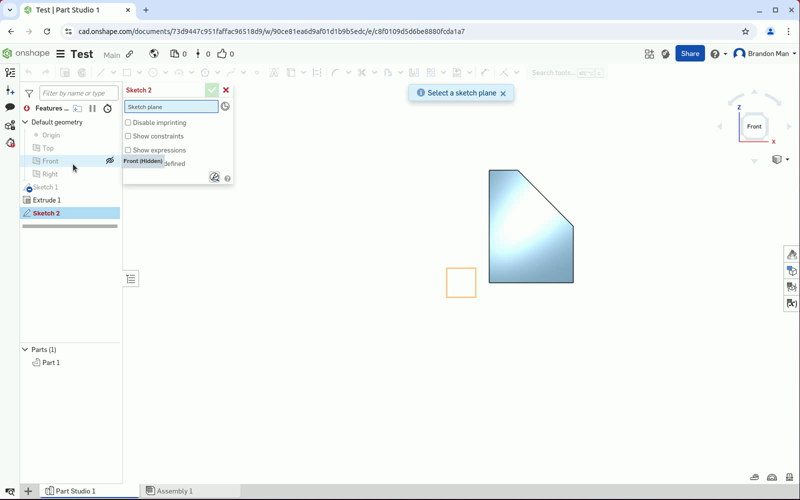
click(73, 163)
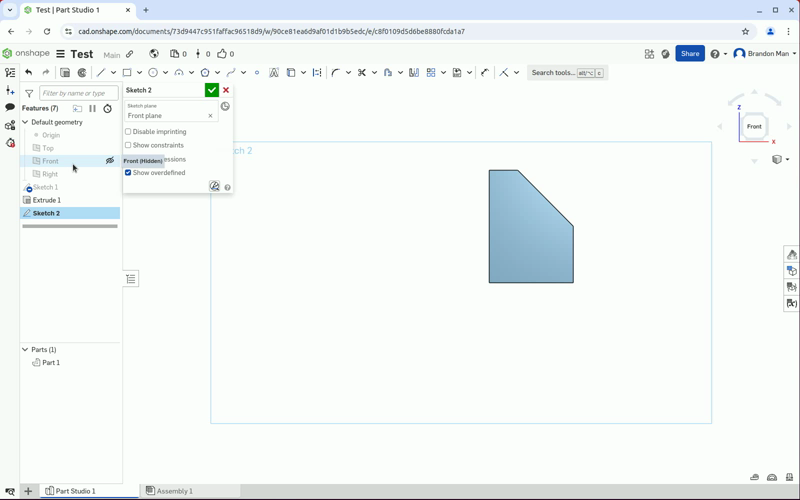
mouse_move(73, 352)
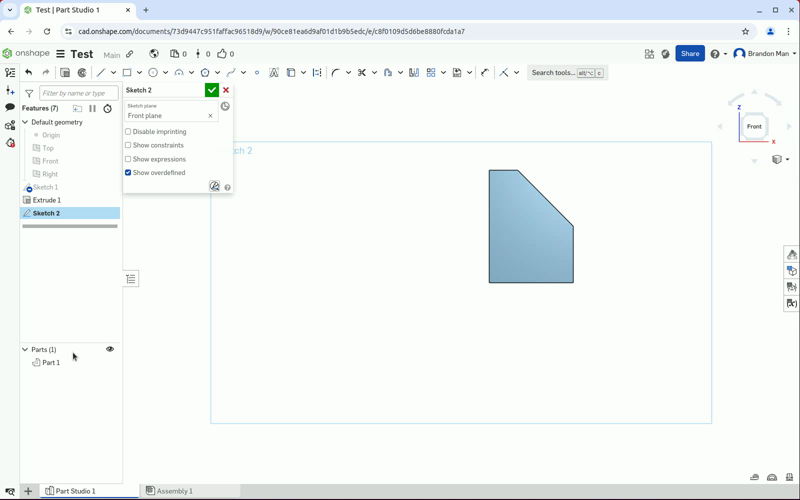
key(y)
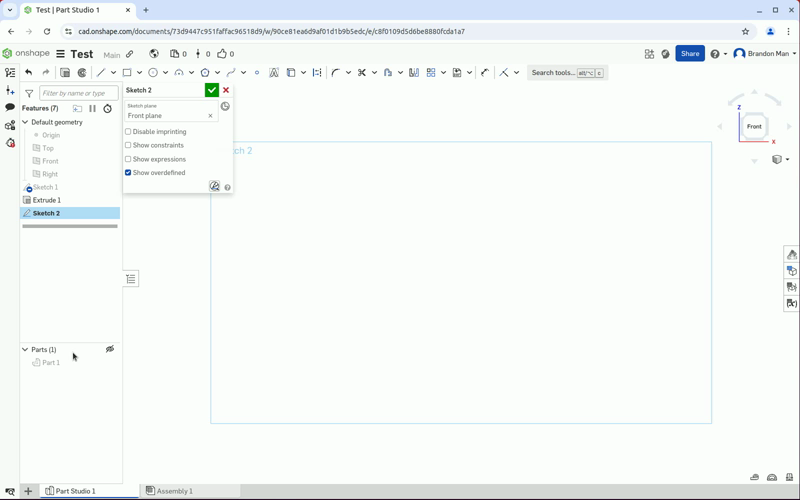
key(l)
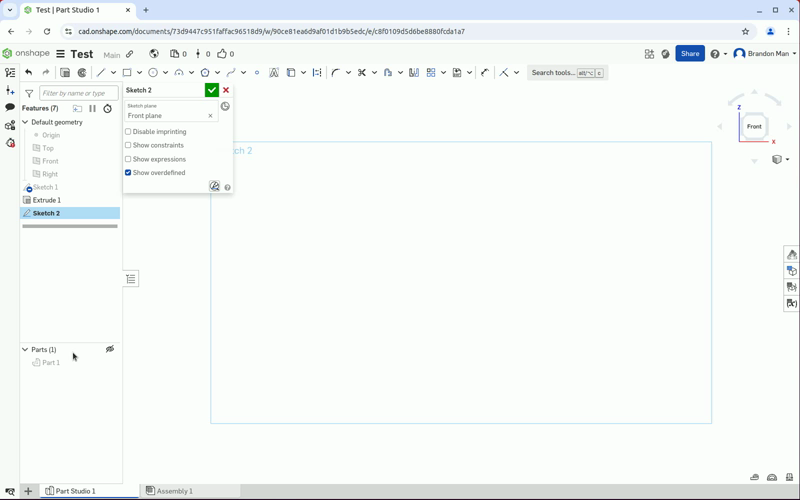
key_down(shift)
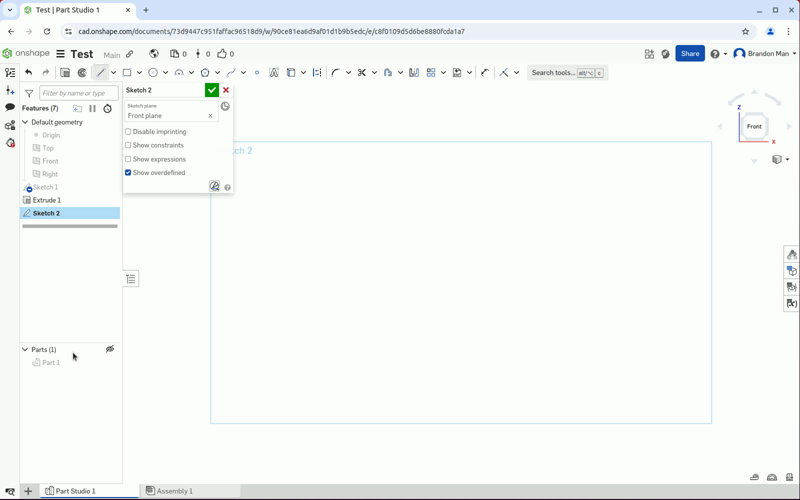
mouse_move(460, 282)
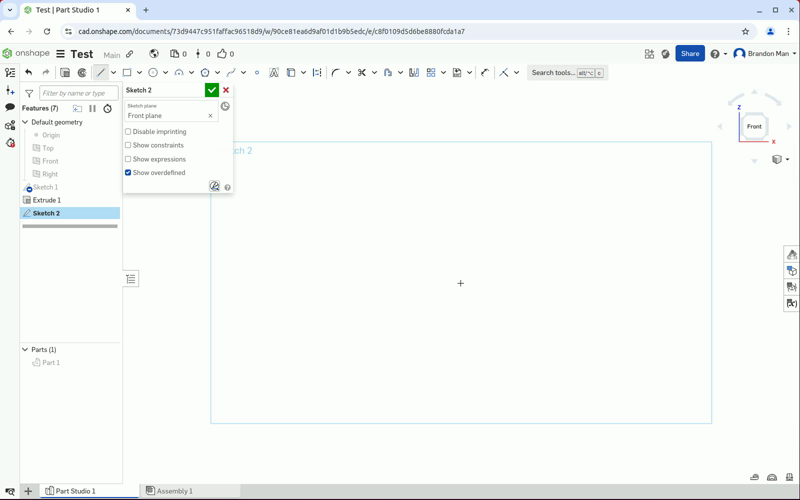
click(460, 282)
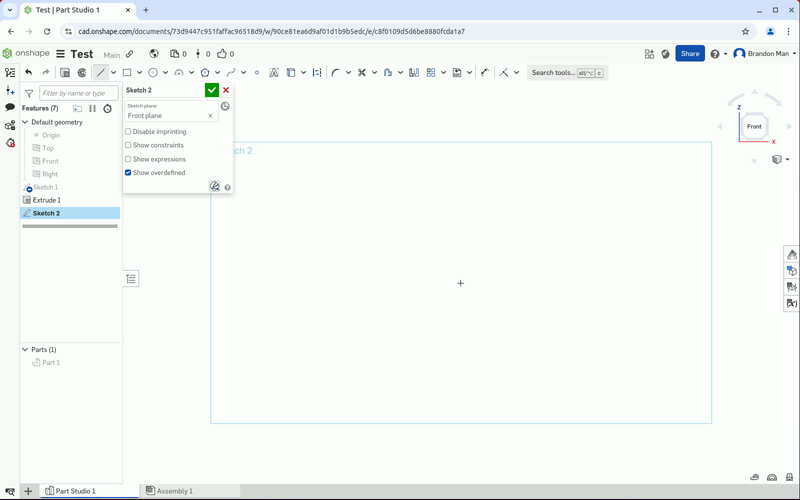
key_up(shift)
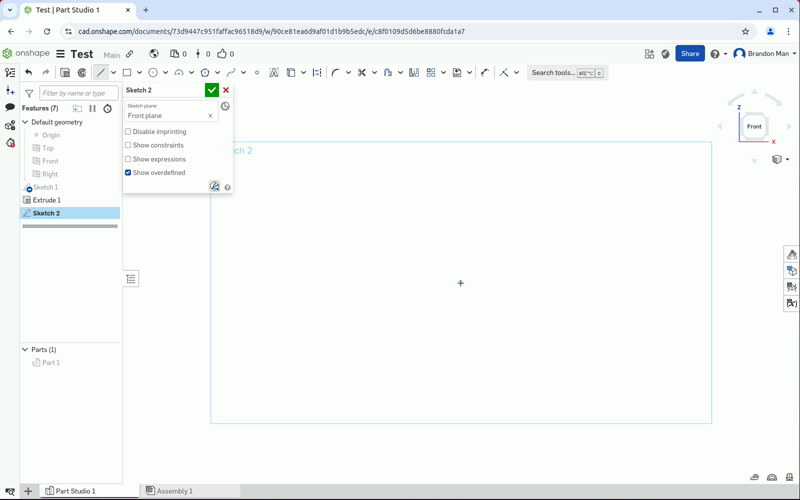
key_down(shift)
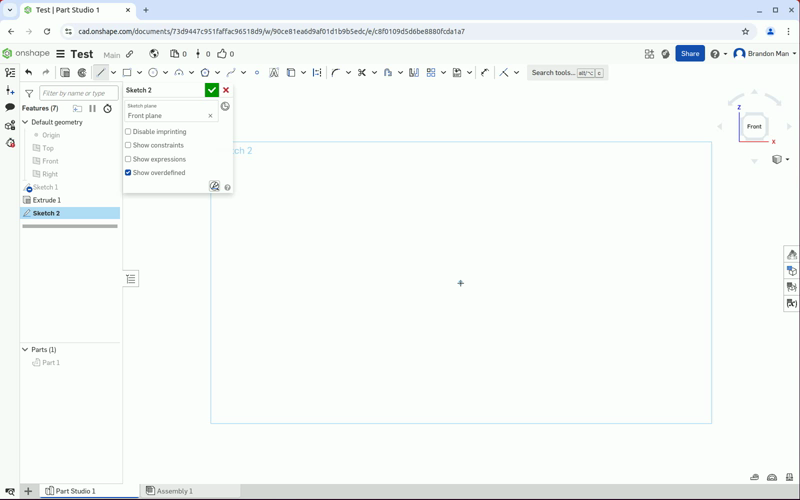
mouse_move(490, 282)
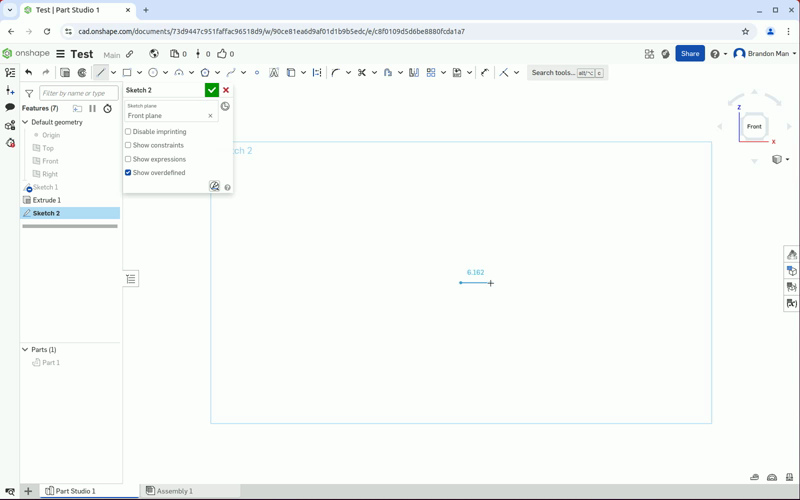
mouse_move(489, 282)
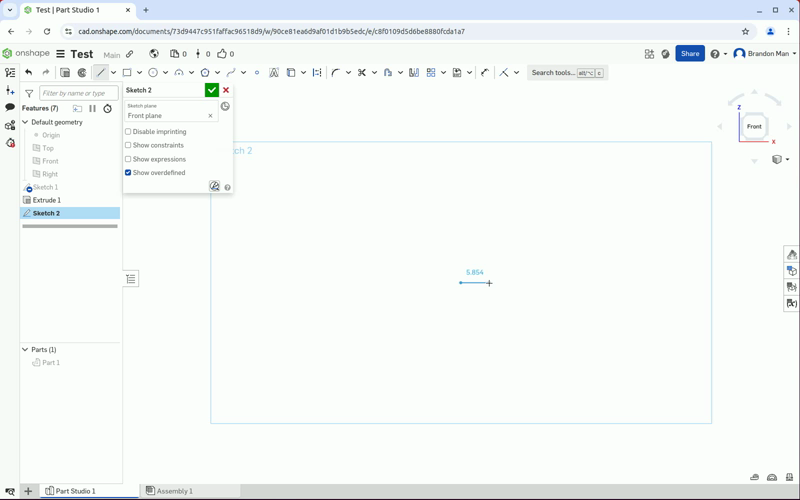
click(489, 282)
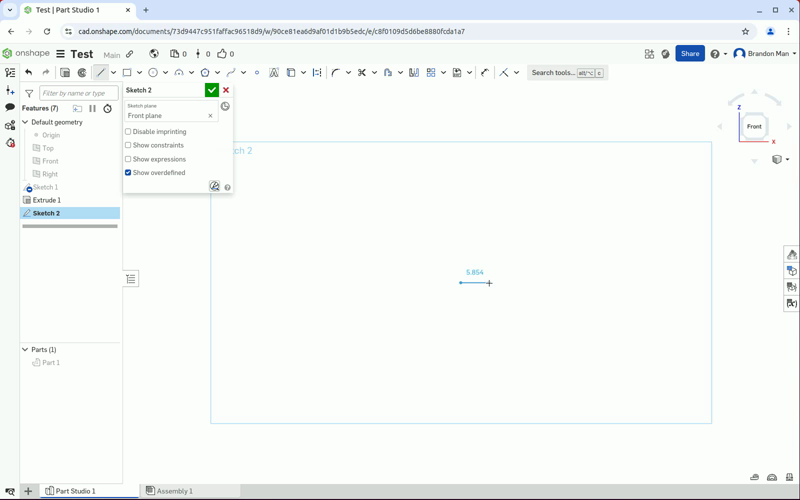
key_up(shift)
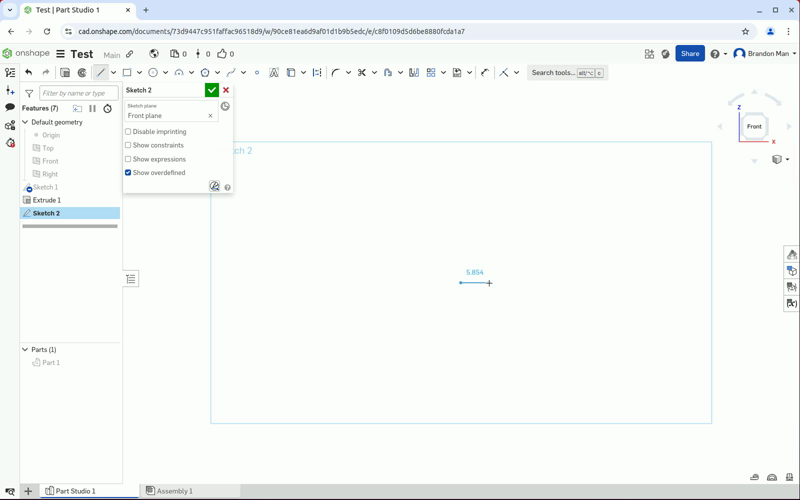
key_down(shift)
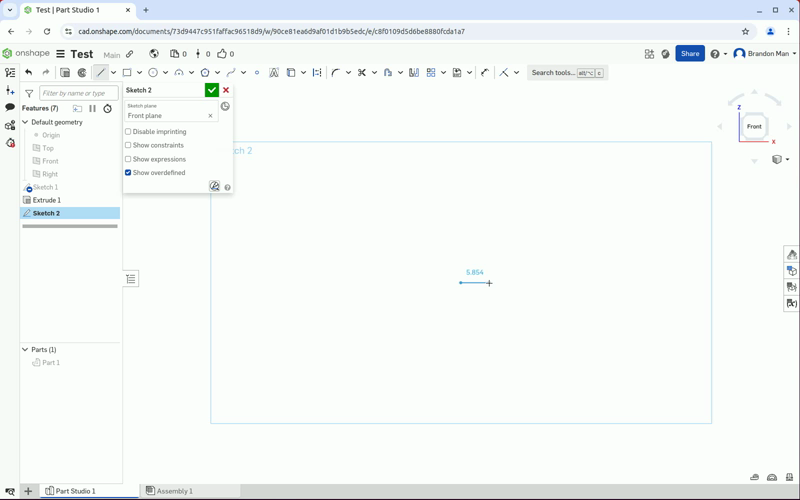
mouse_move(489, 170)
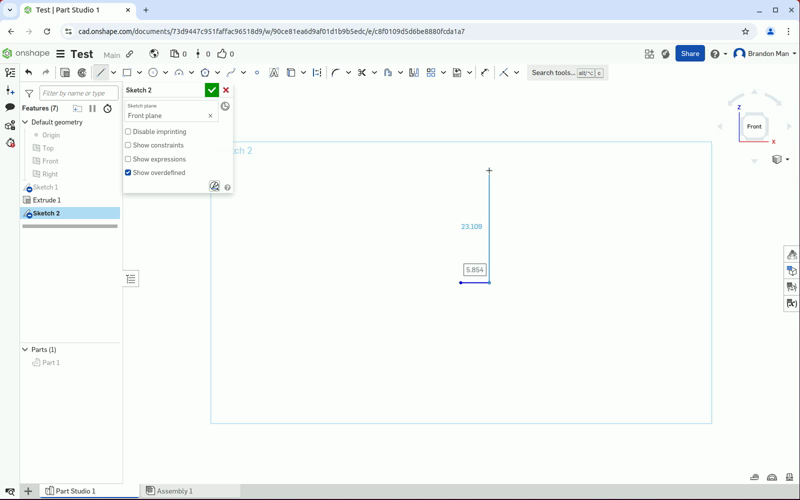
click(489, 170)
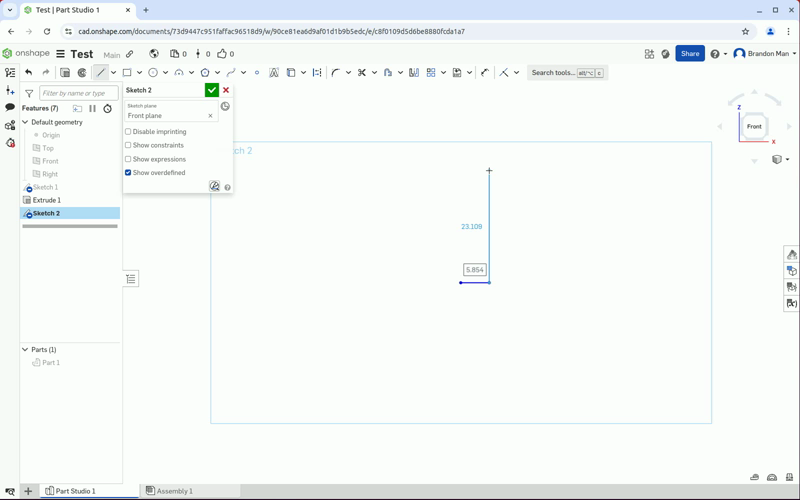
key_up(shift)
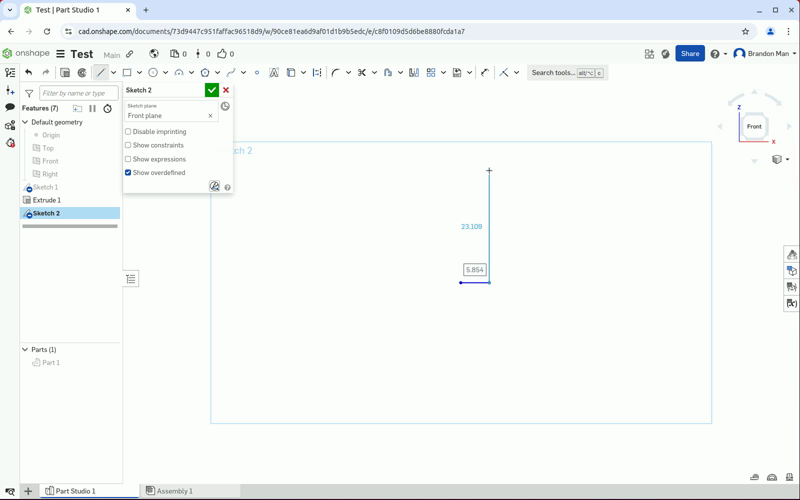
key_down(shift)
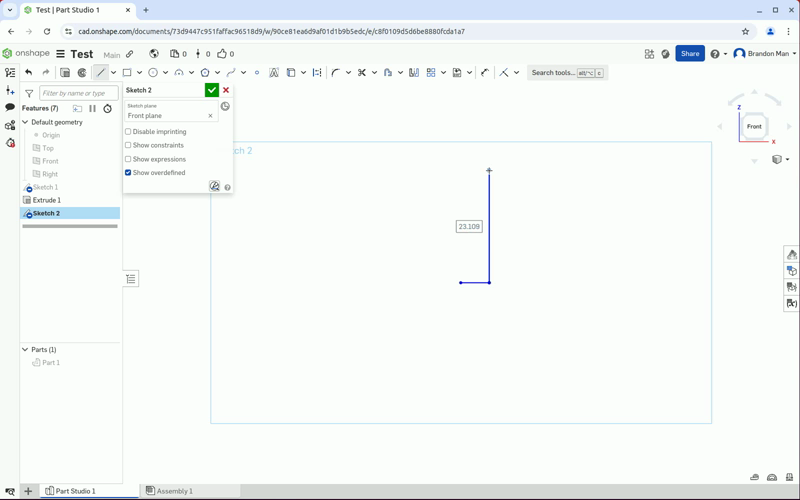
mouse_move(519, 170)
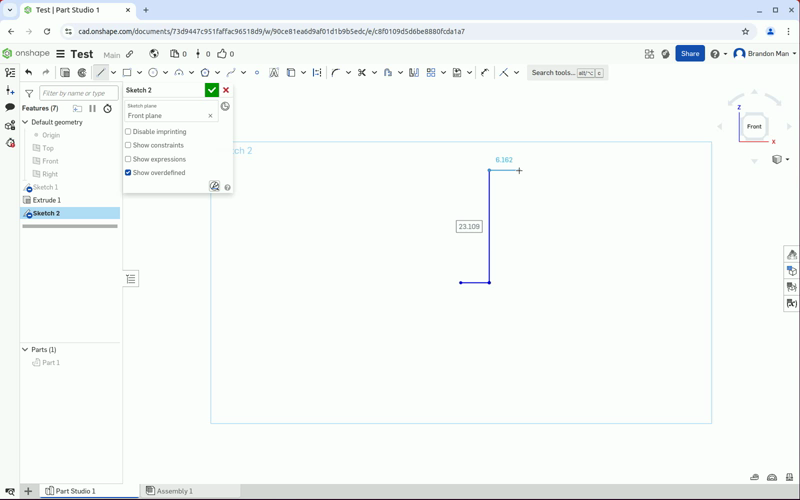
mouse_move(460, 170)
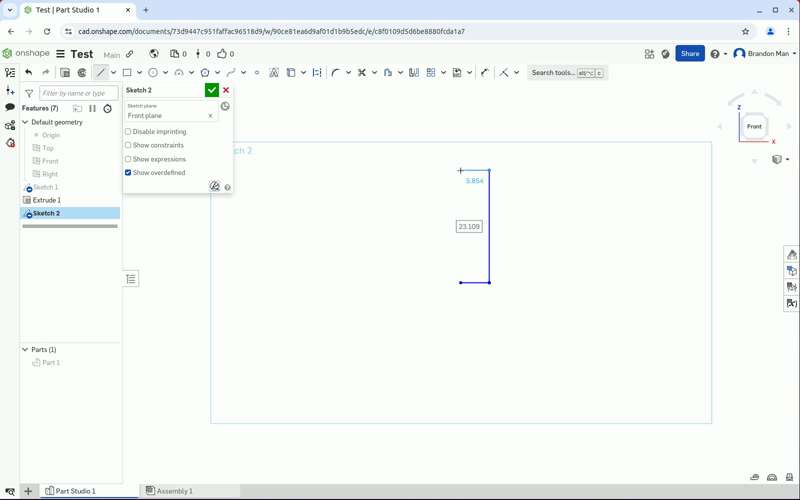
click(460, 170)
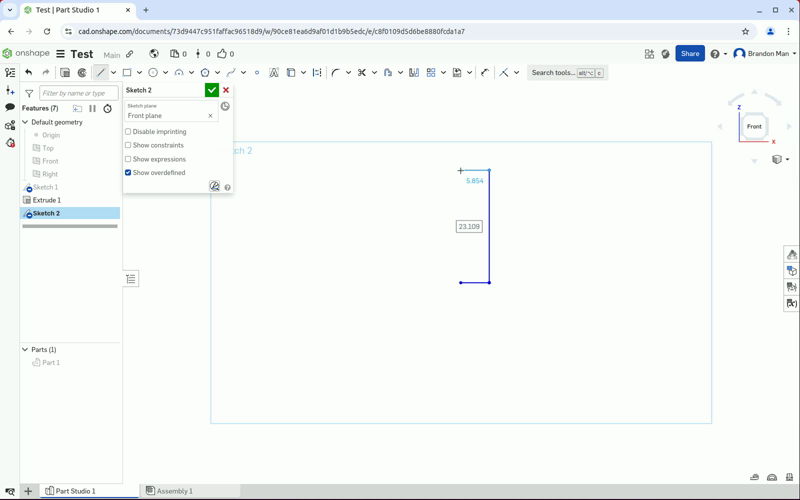
key_up(shift)
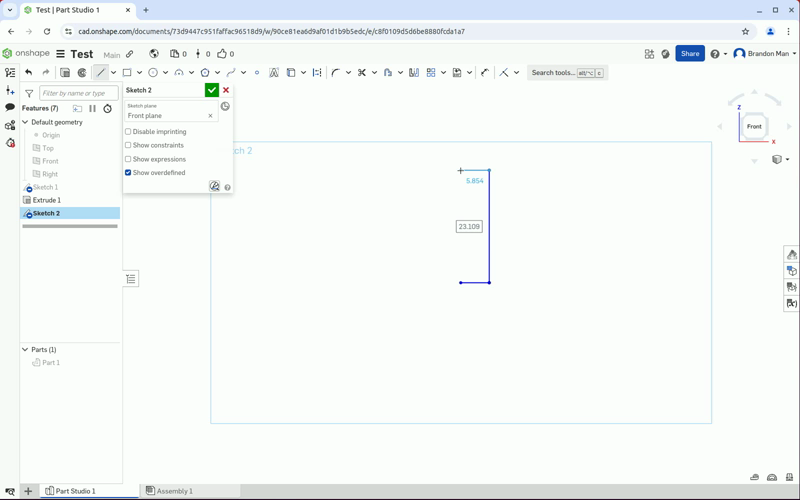
key_down(shift)
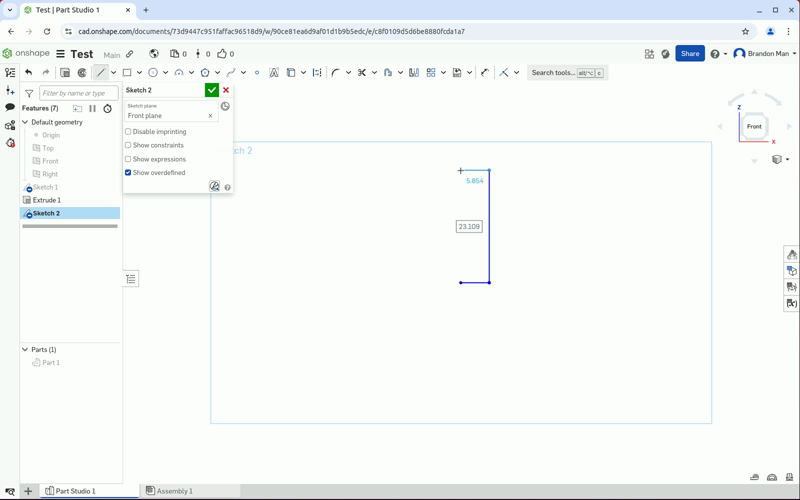
mouse_move(460, 282)
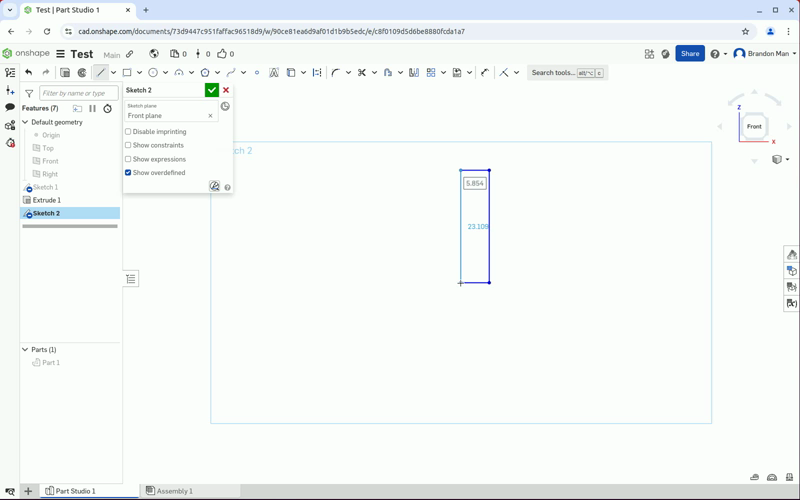
key_up(shift)
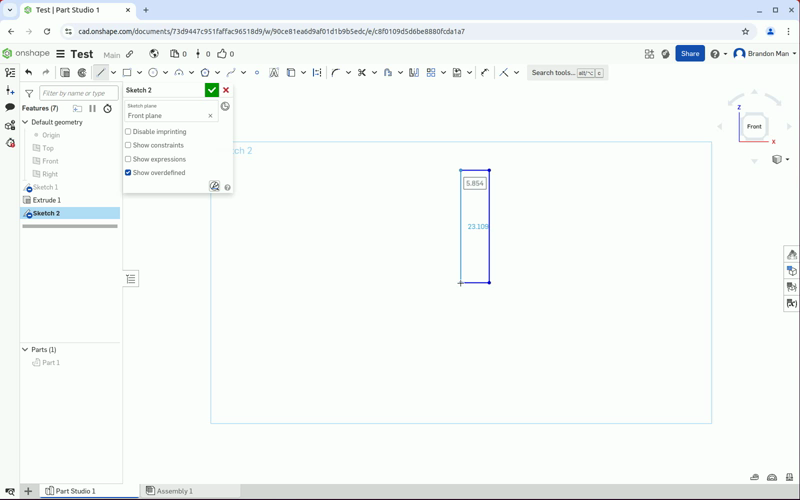
click(460, 282)
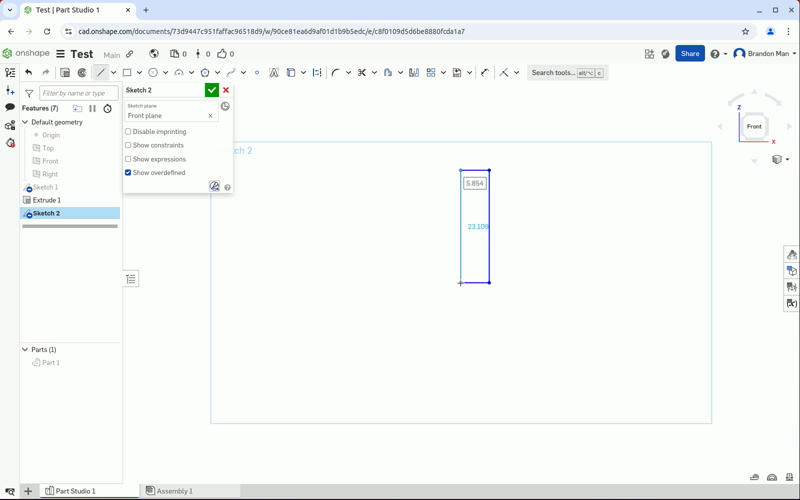
key(esc)
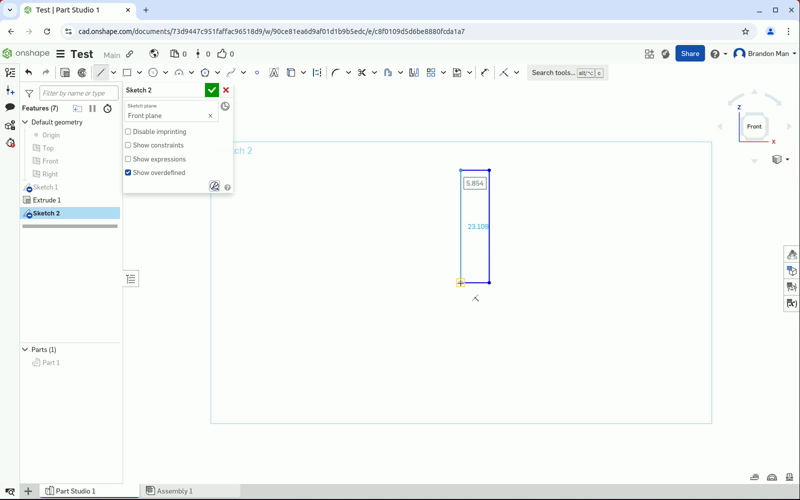
mouse_move(478, 256)
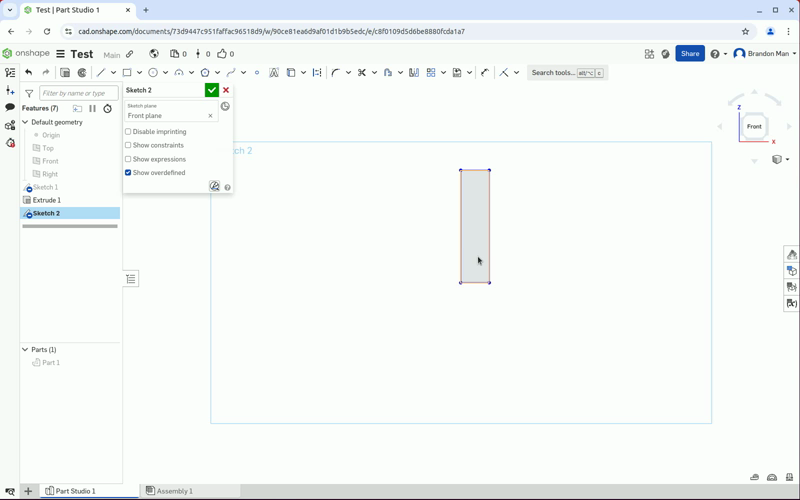
click(478, 256)
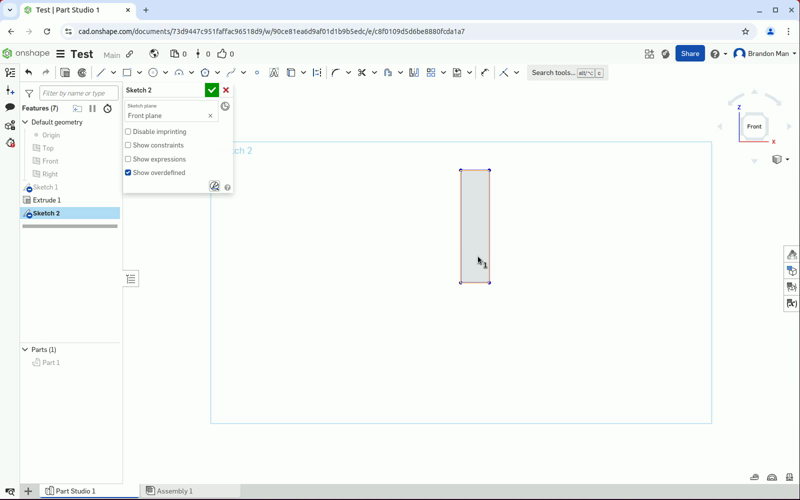
mouse_move(73, 352)
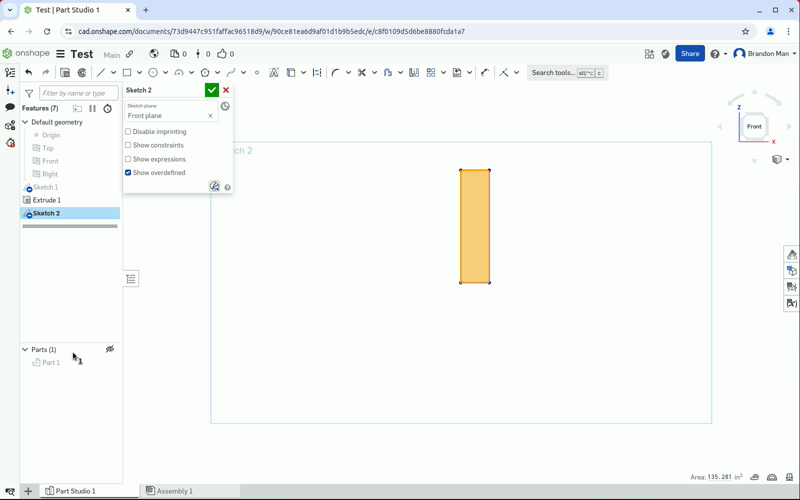
key(shift+y)
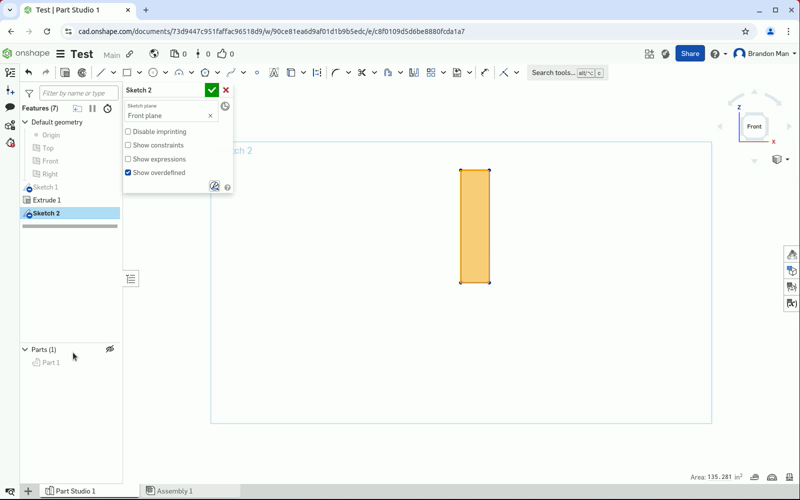
key(shift+e)
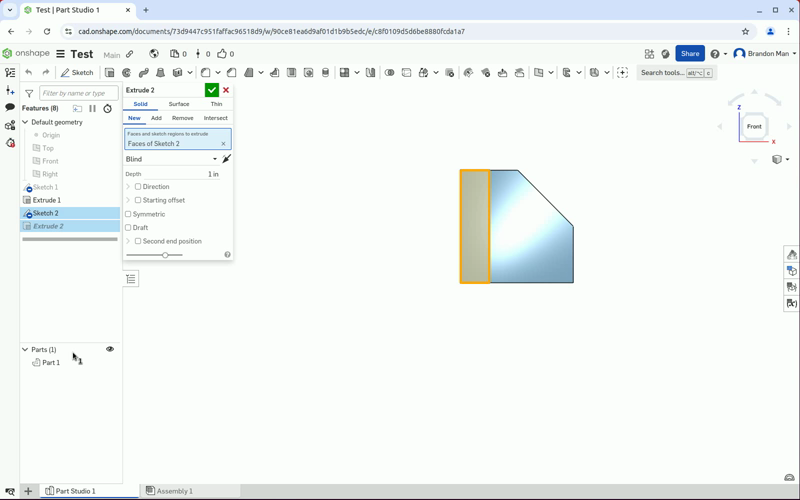
mouse_move(143, 106)
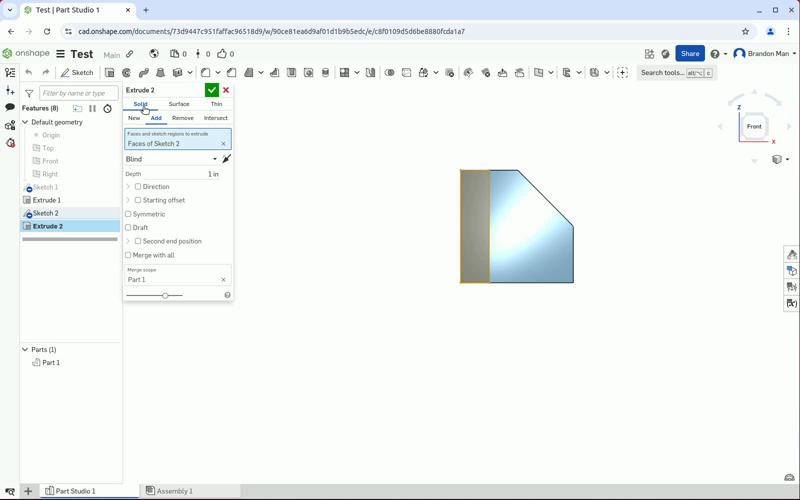
click(143, 106)
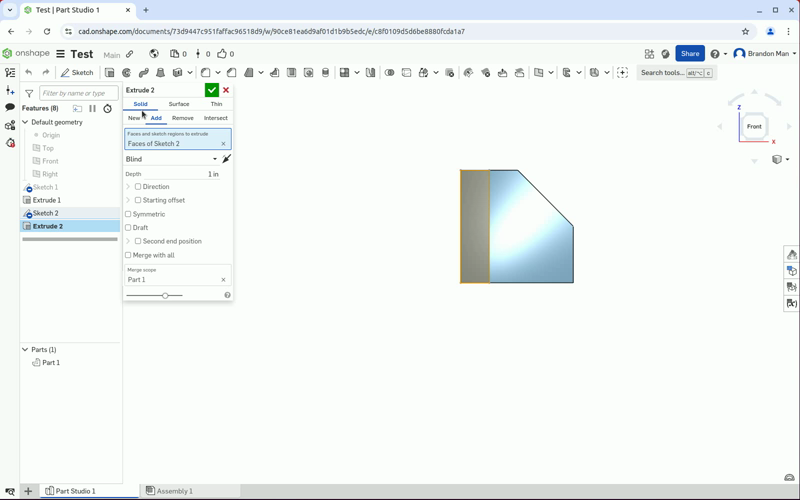
mouse_move(137, 120)
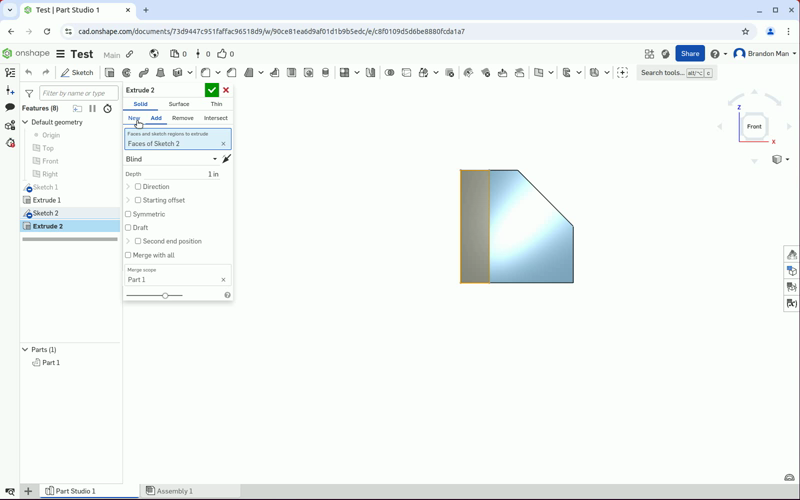
click(137, 120)
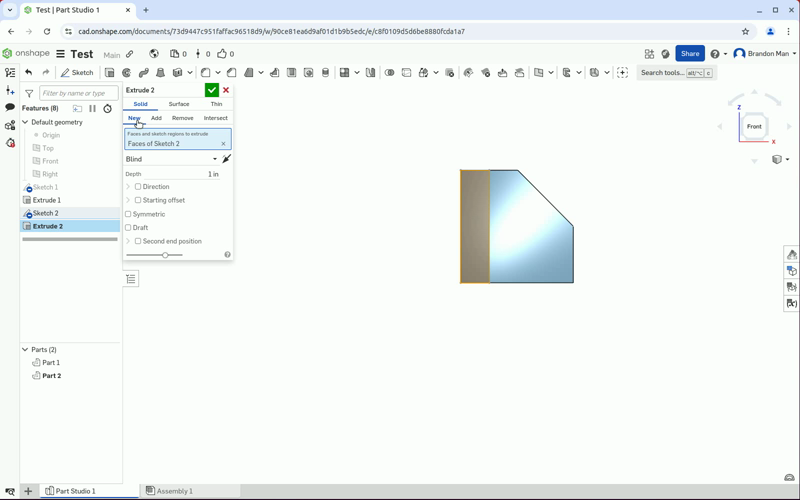
key(tab, 4)
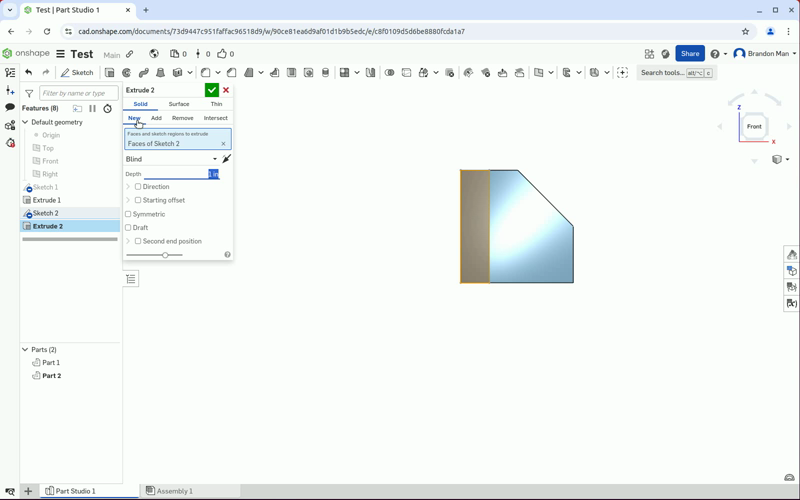
text(23.108)
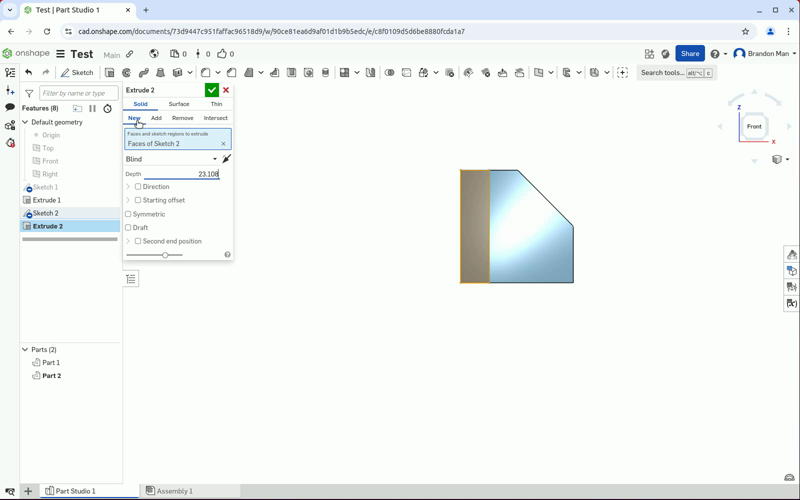
key(tab, 3)
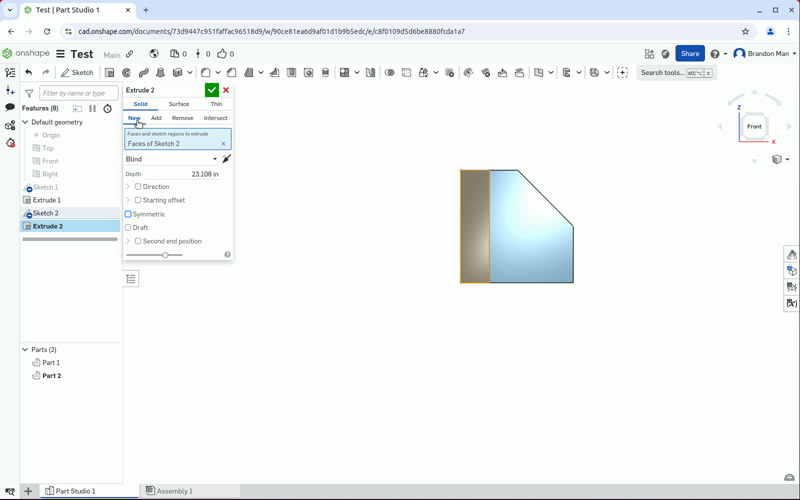
key(space)
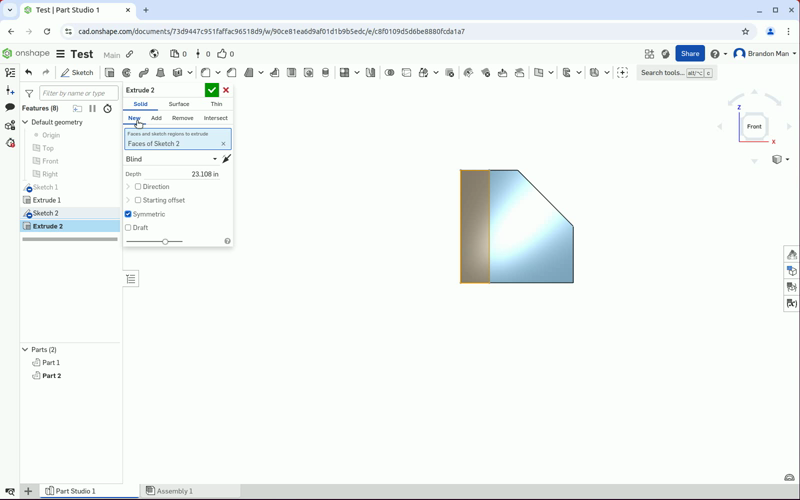
key(enter)
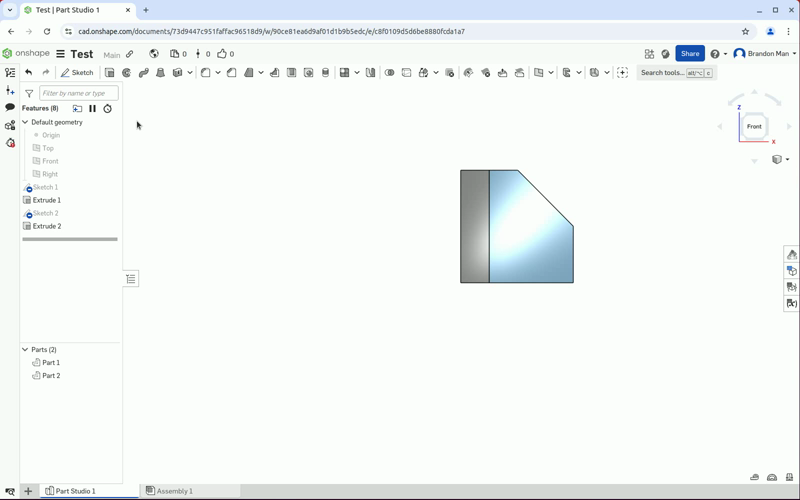
key(shift+h)
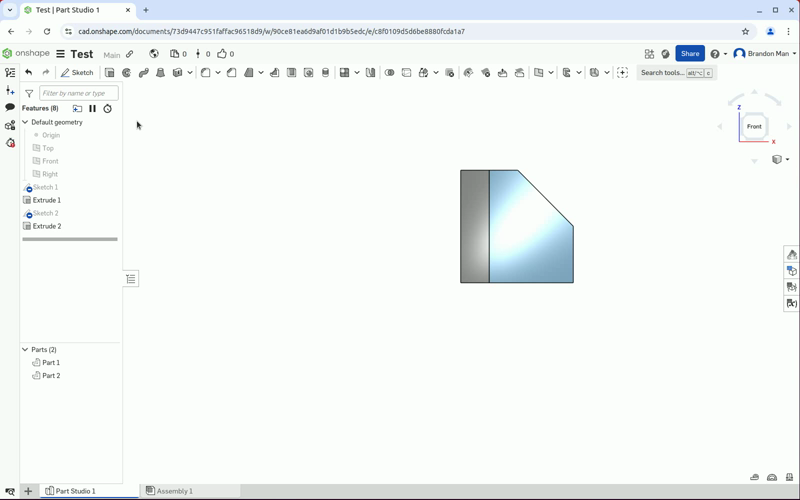
key(shift+h)
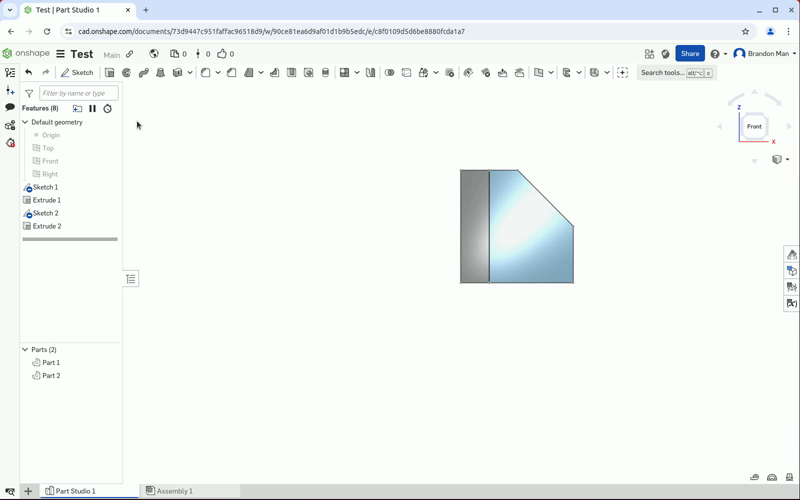
key(shift+7)
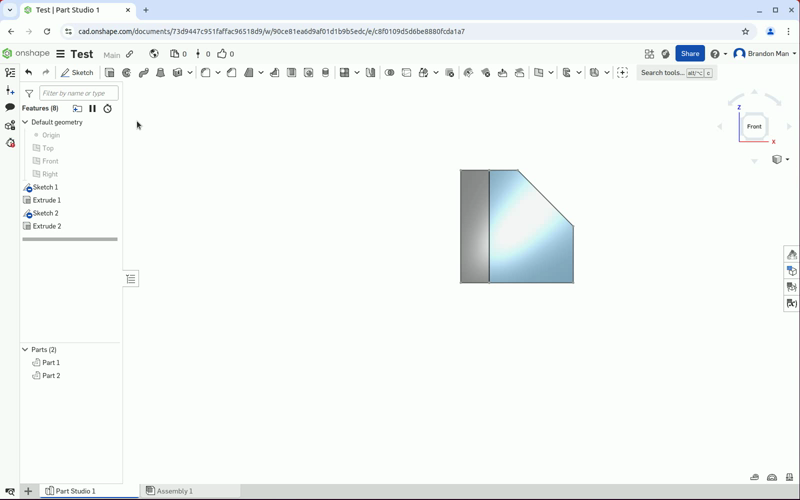
key(left, 2)
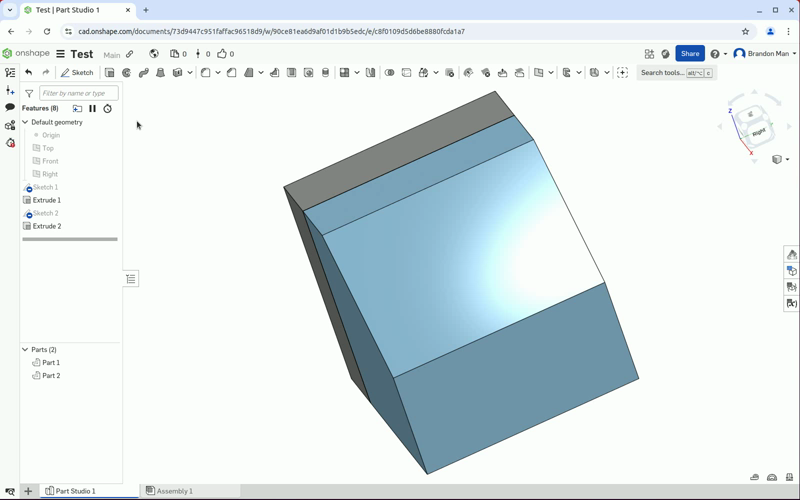
key(down, 2)
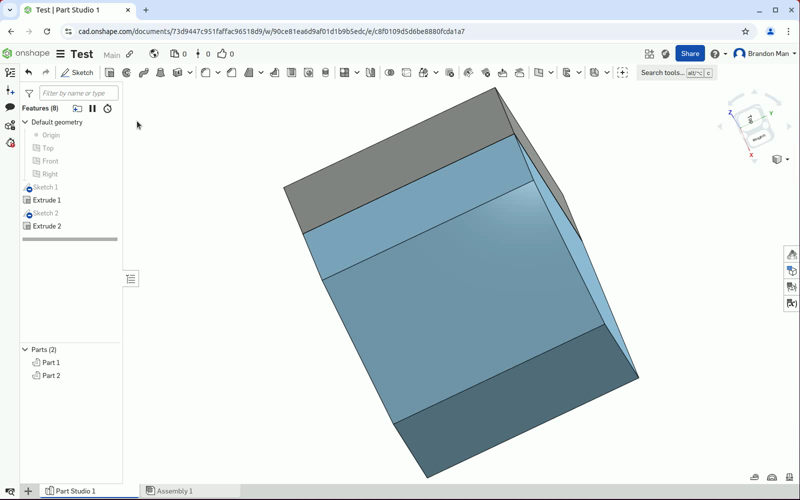
key(up, 2)
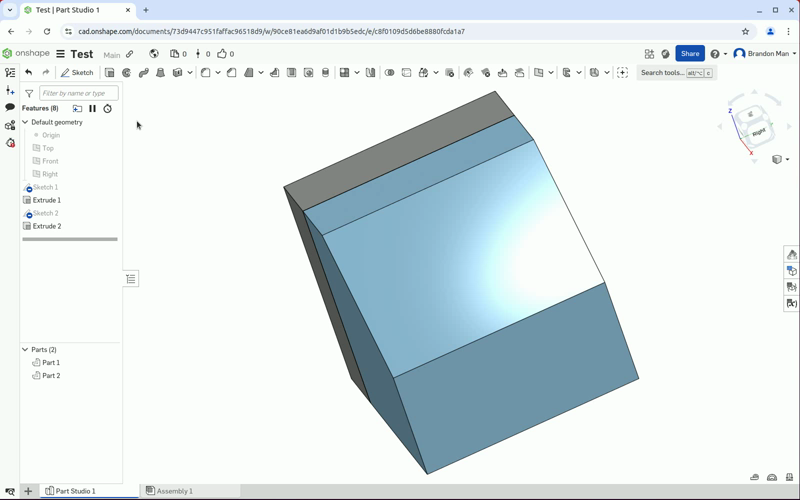
key(right, 2)
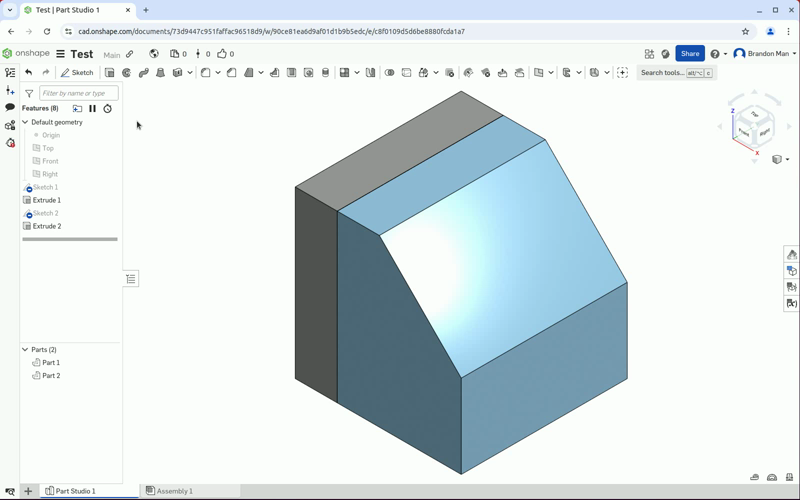
mouse_move(73, 189)
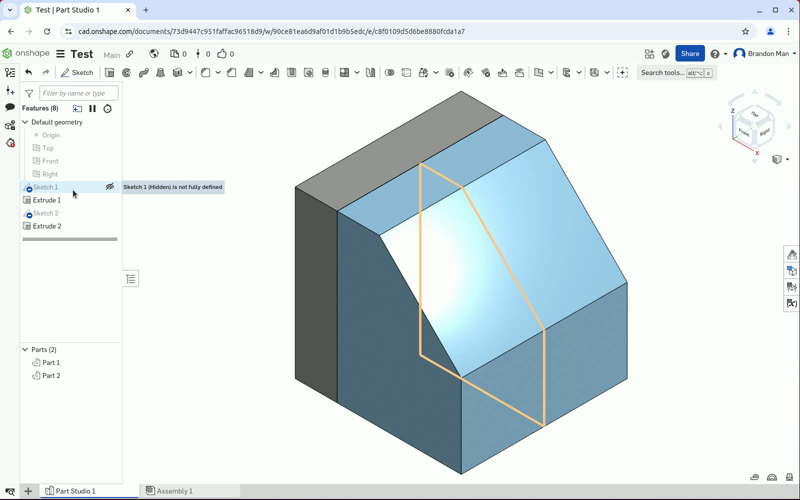
click(73, 189)